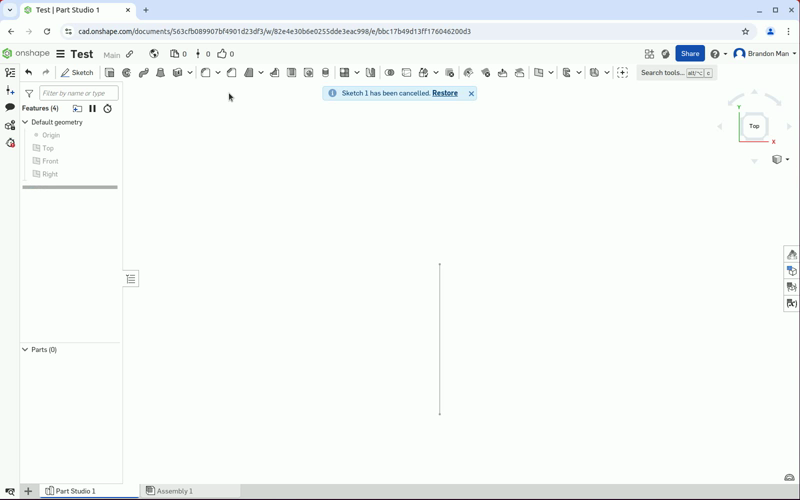
key(shift+h)
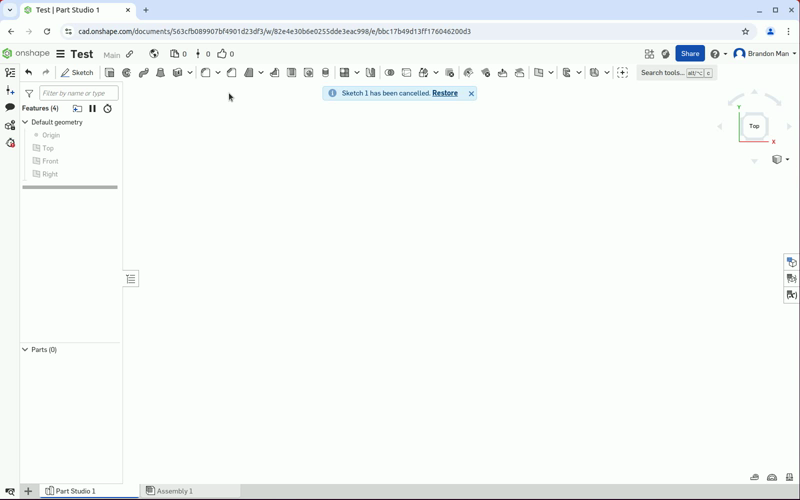
mouse_move(73, 352)
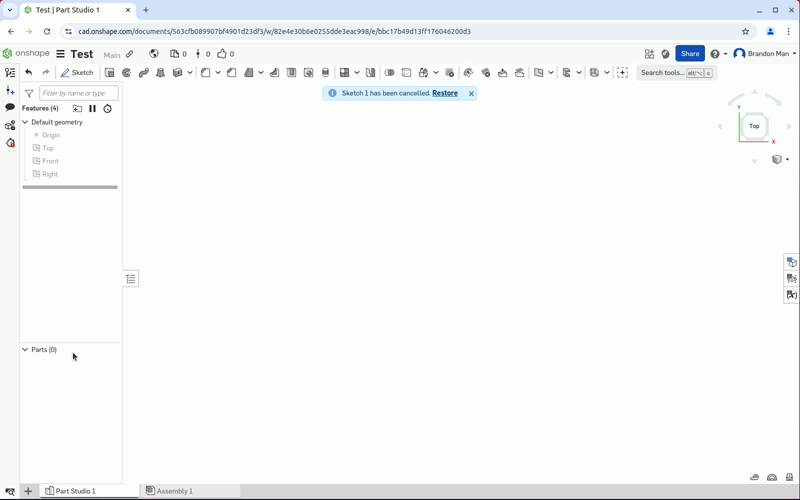
key(y)
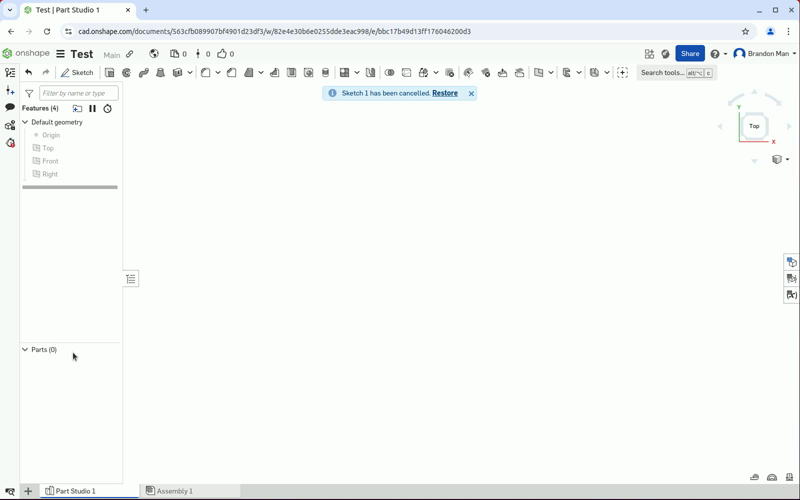
key(shift+p)
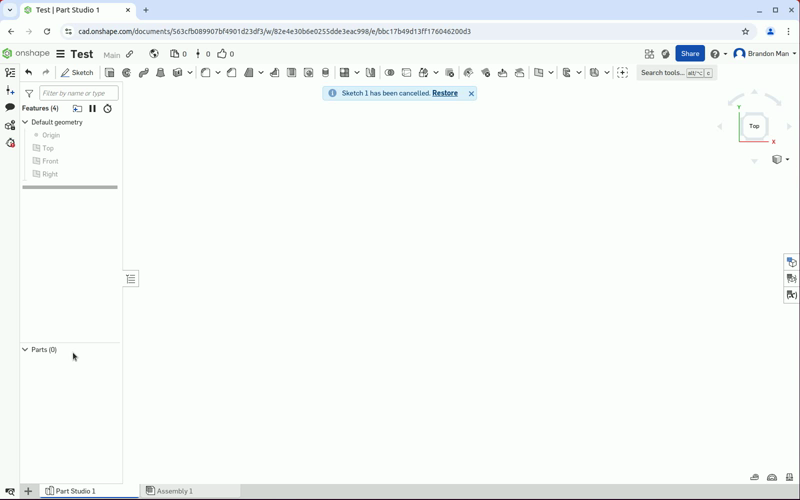
key(space)
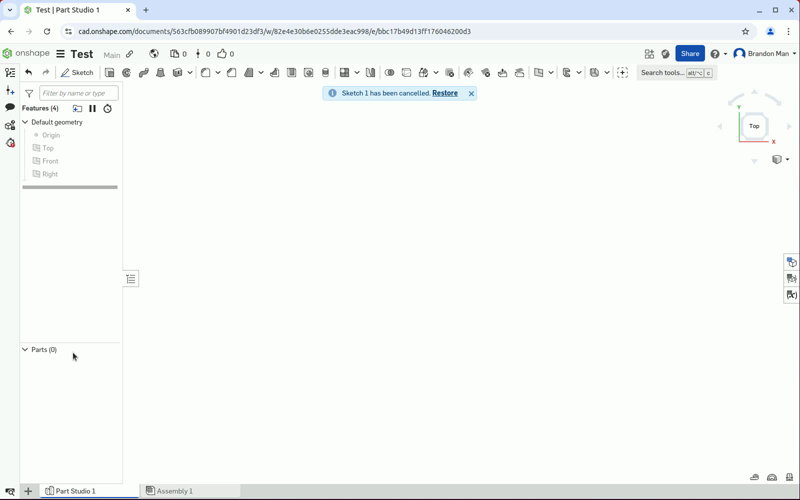
key_down(shift)
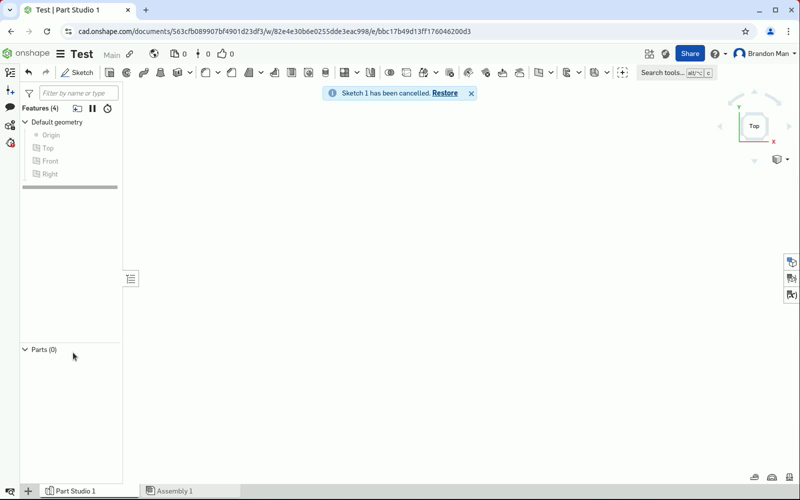
key(up)
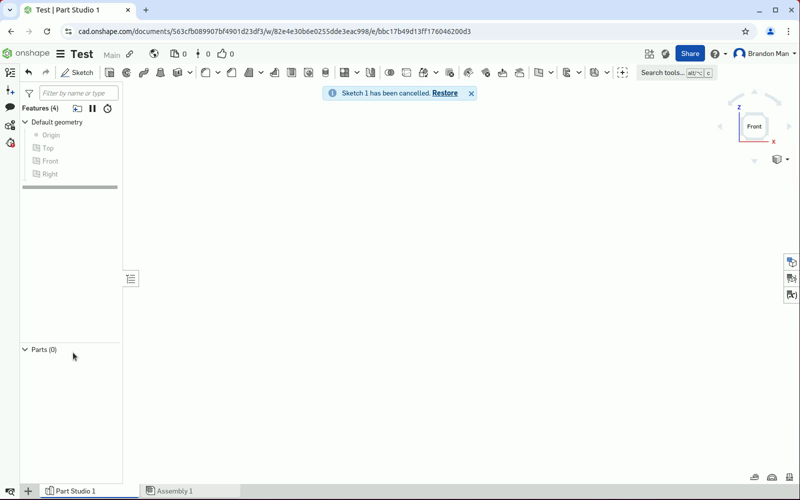
key_up(shift)
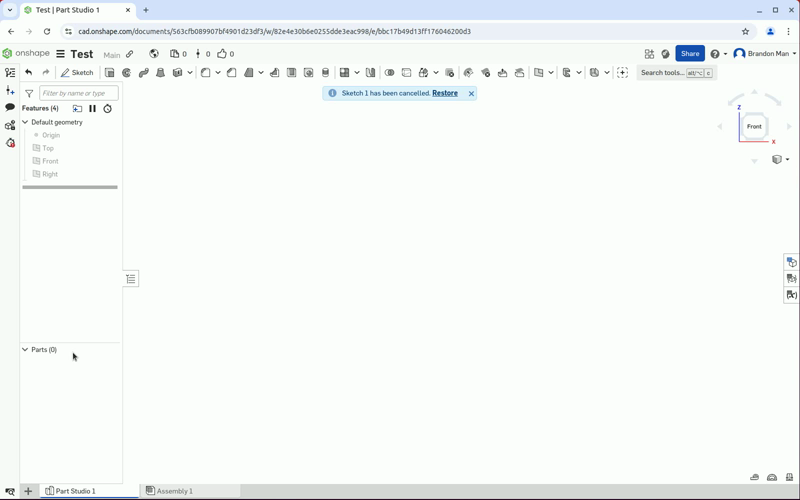
mouse_move(73, 352)
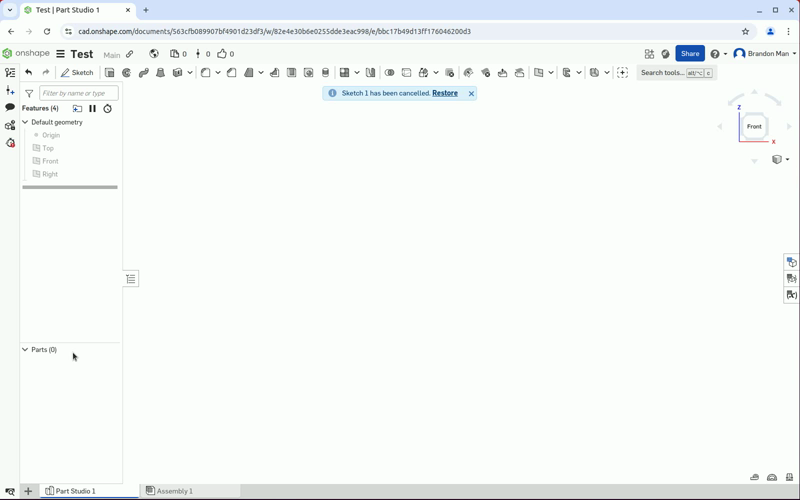
key(shift+y)
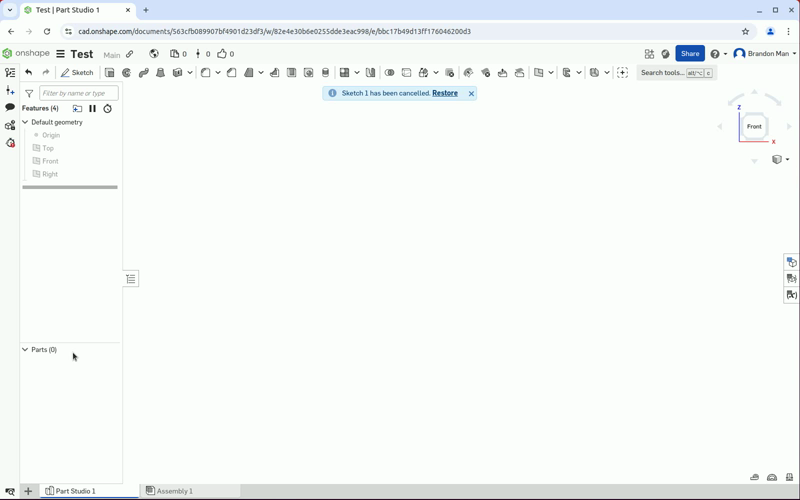
key(shift+s)
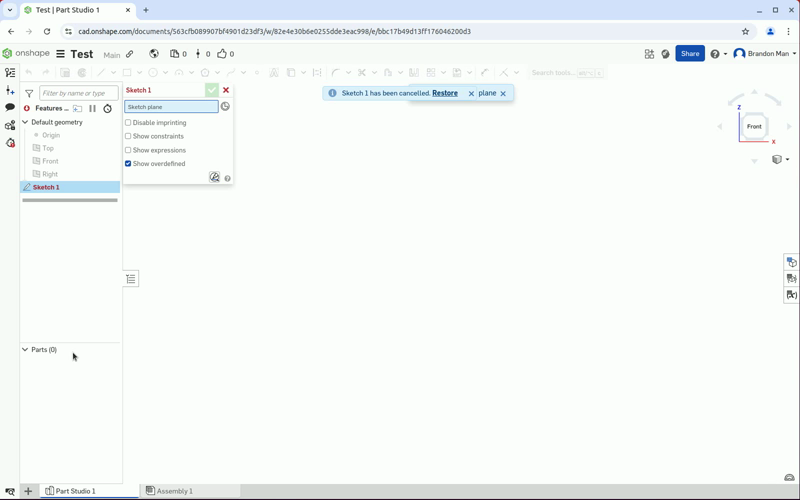
mouse_move(73, 163)
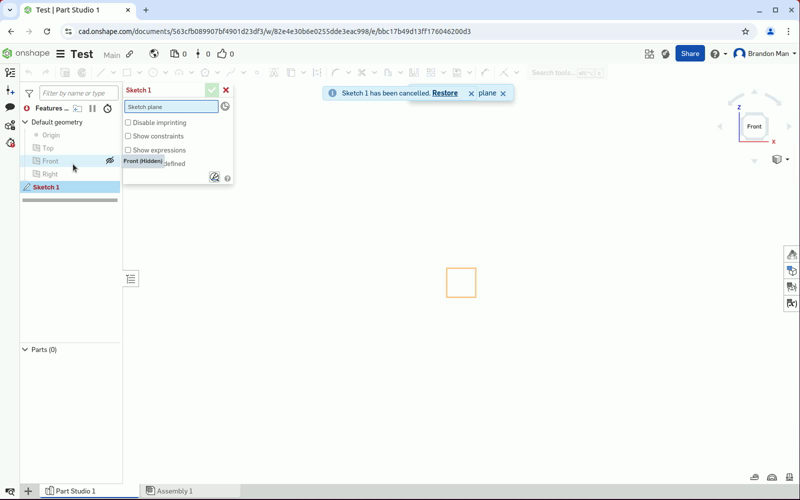
click(73, 163)
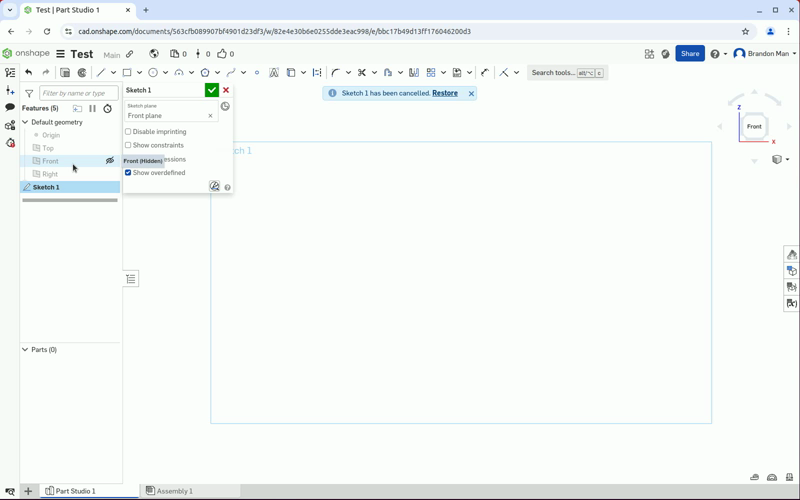
mouse_move(73, 352)
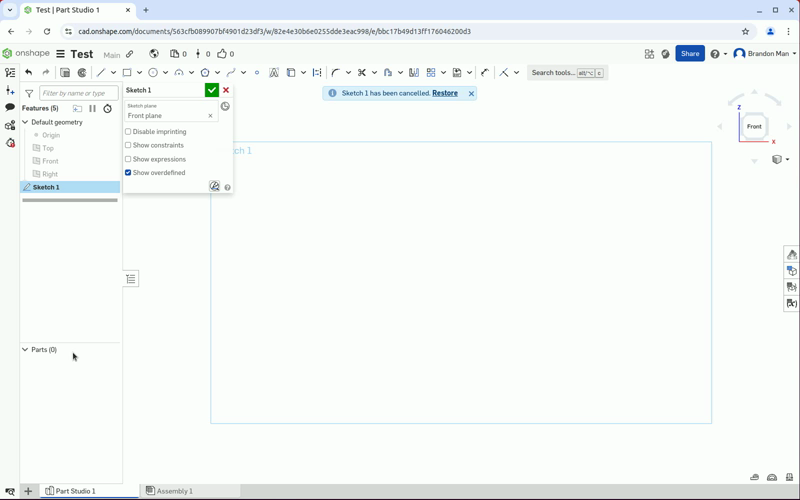
key(y)
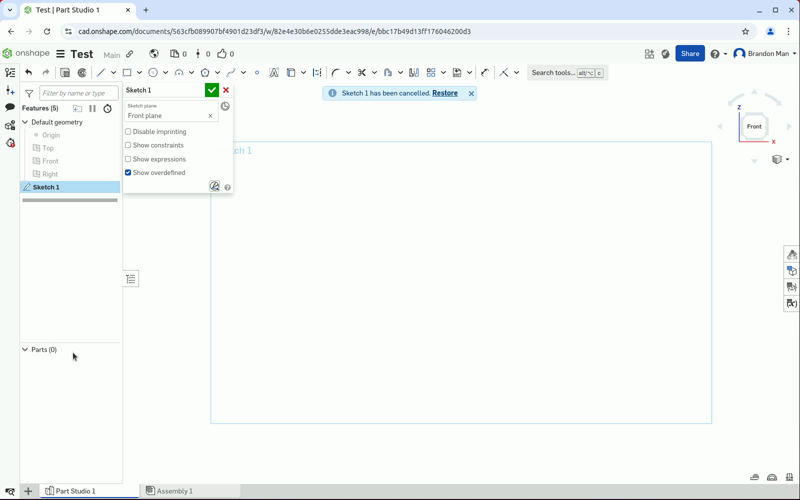
key(l)
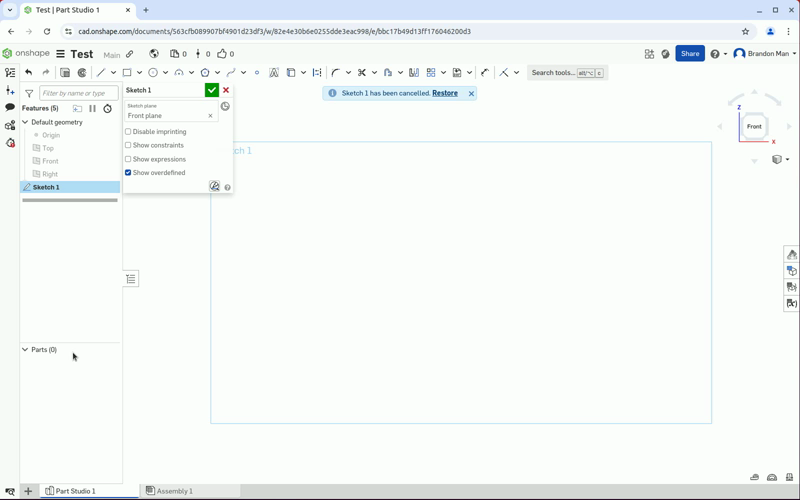
key_down(shift)
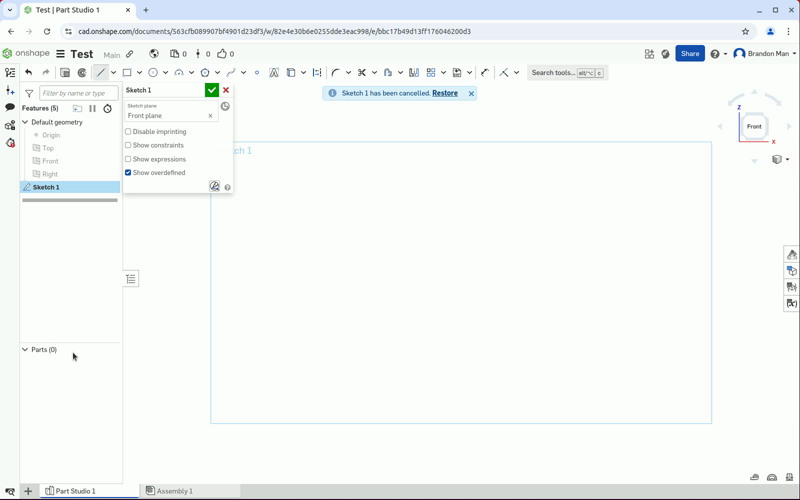
mouse_move(411, 282)
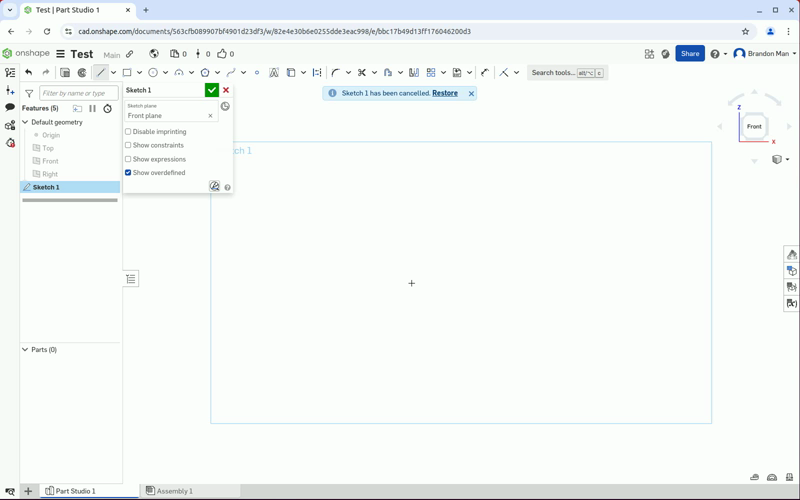
click(411, 282)
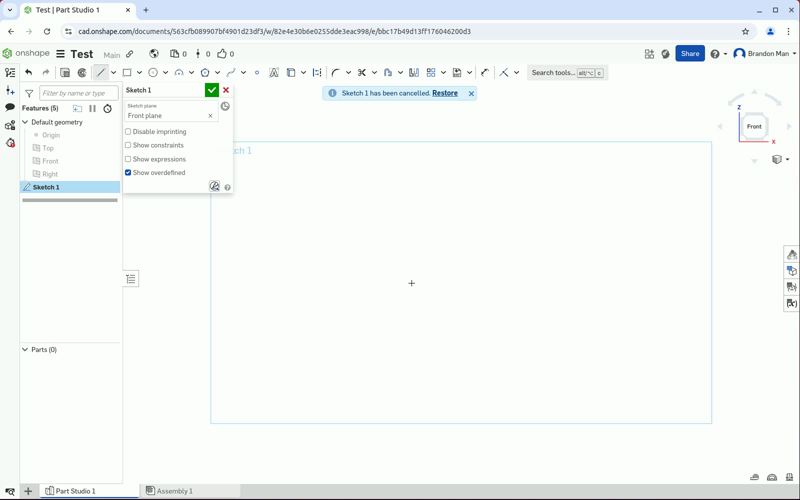
key_up(shift)
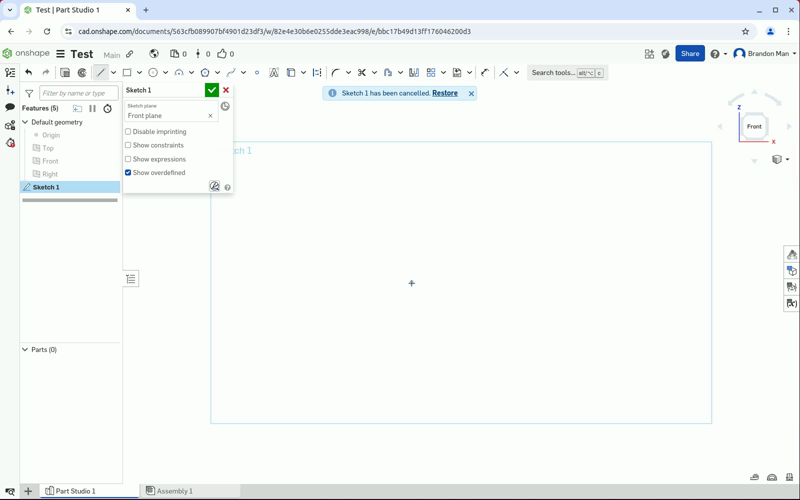
key_down(shift)
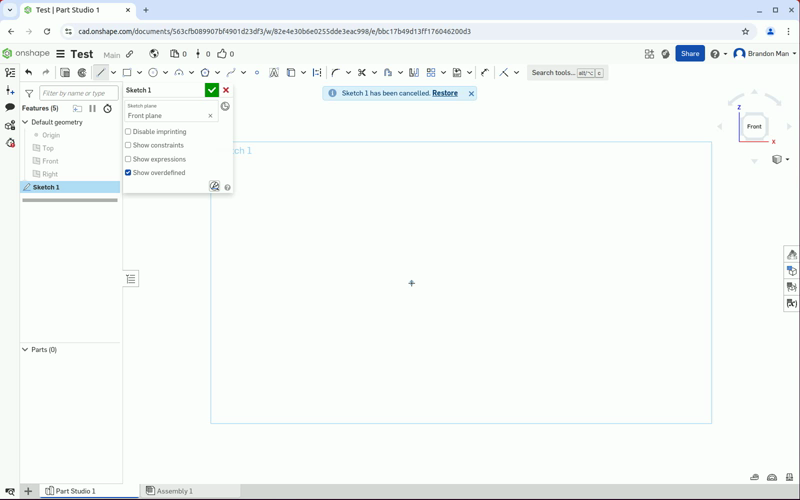
mouse_move(441, 282)
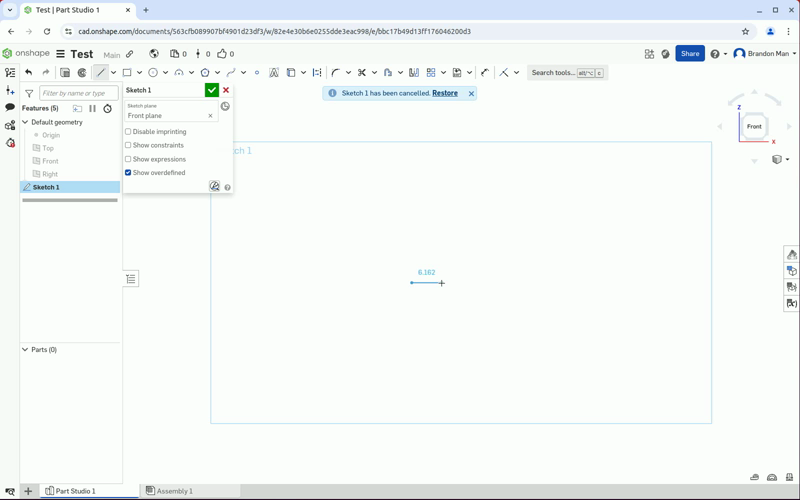
mouse_move(450, 282)
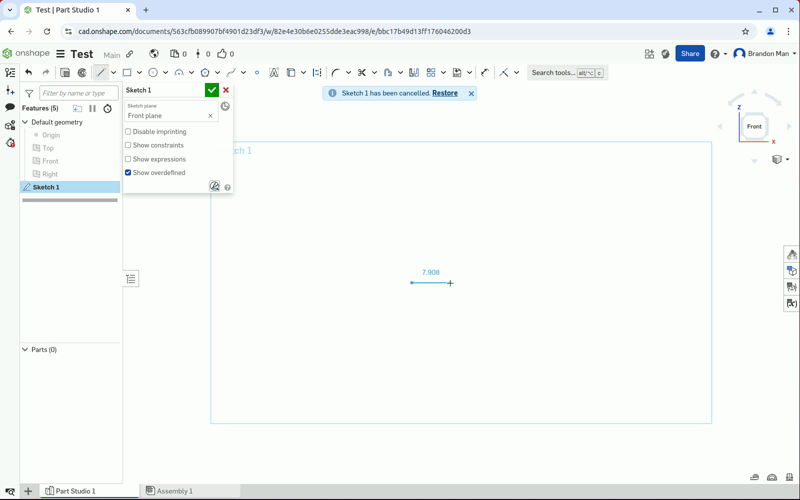
click(450, 282)
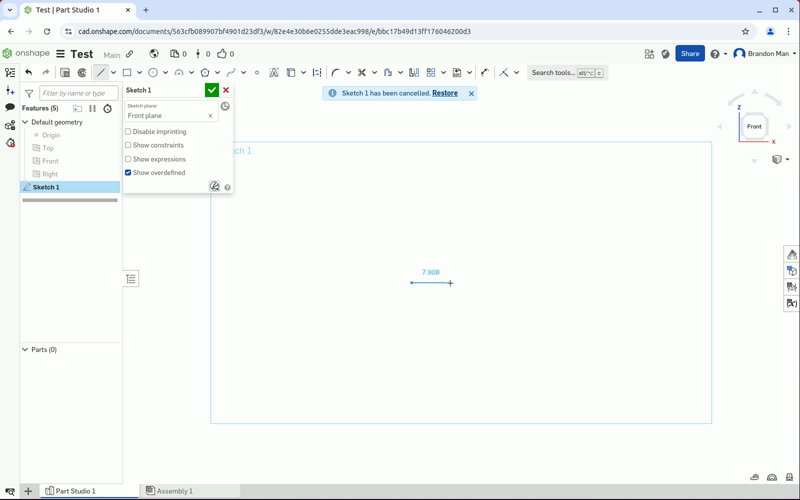
key_up(shift)
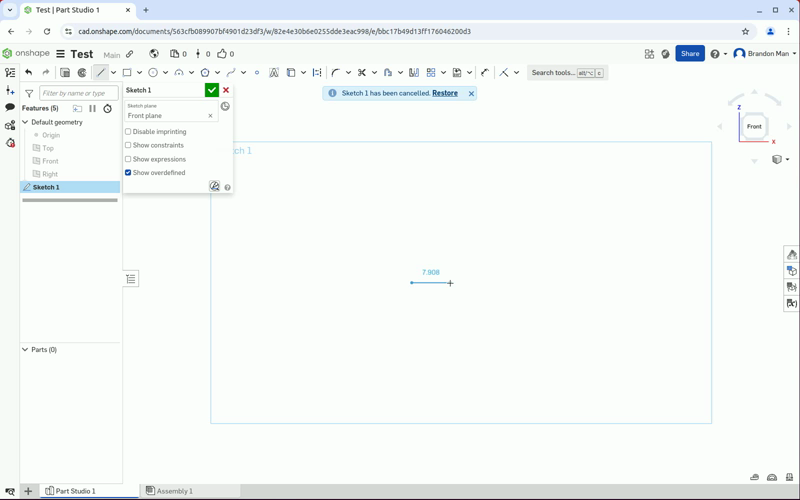
key_down(shift)
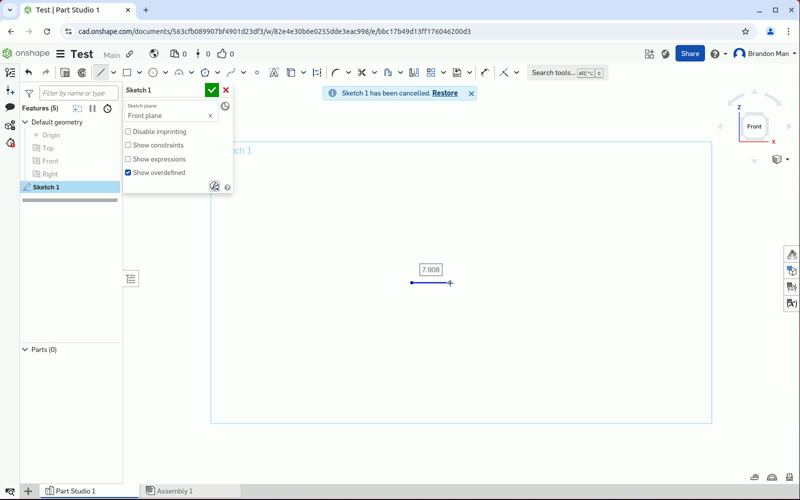
mouse_move(480, 282)
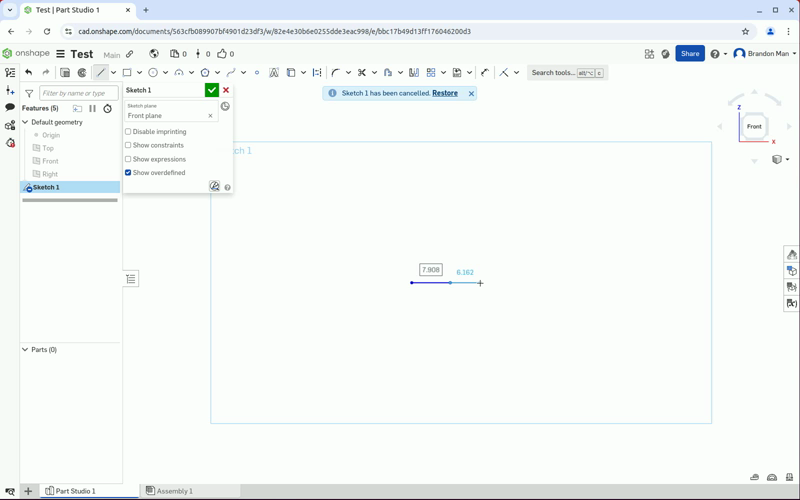
mouse_move(450, 263)
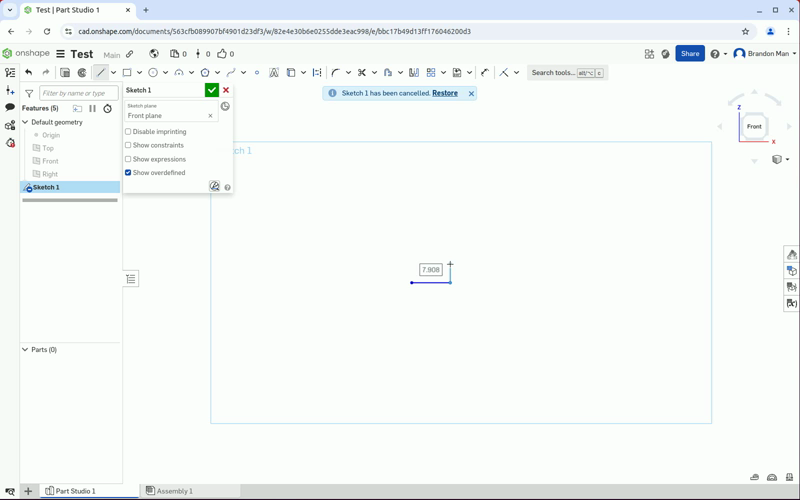
click(450, 263)
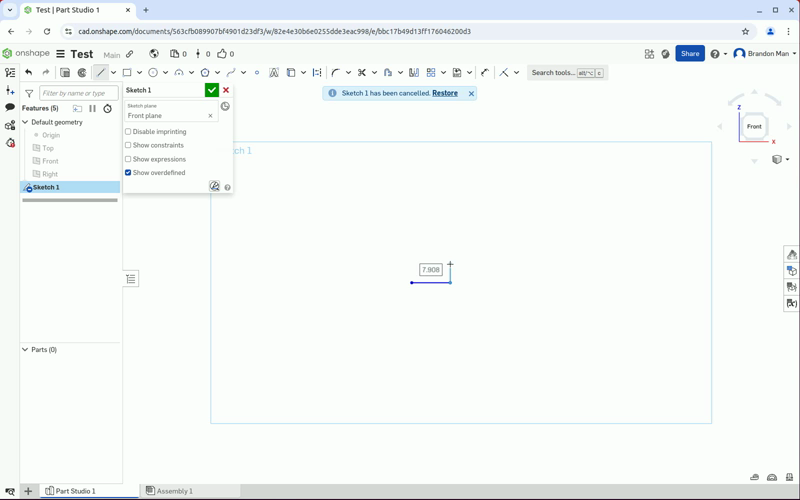
key_up(shift)
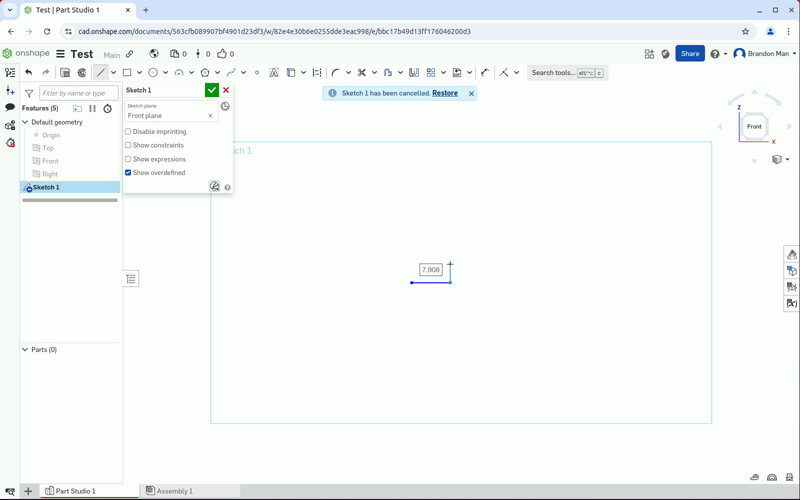
key_down(shift)
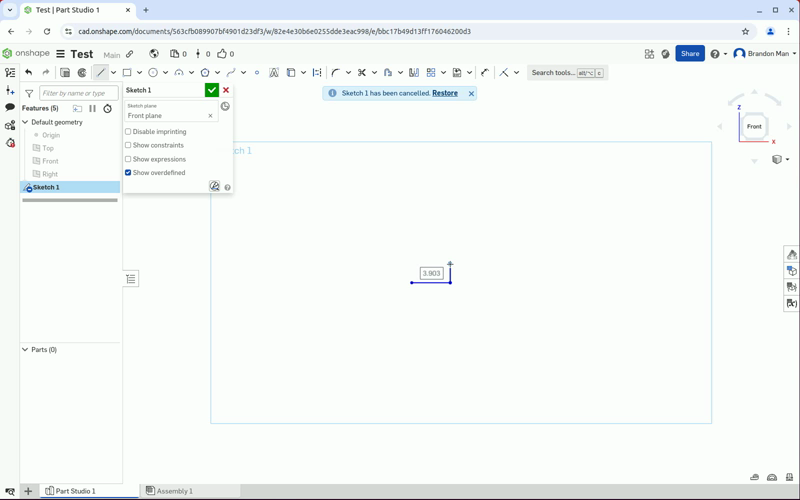
mouse_move(480, 263)
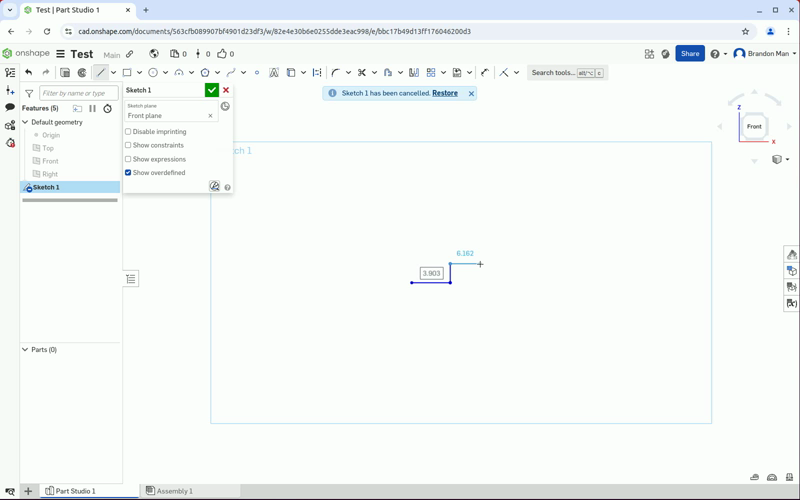
mouse_move(450, 244)
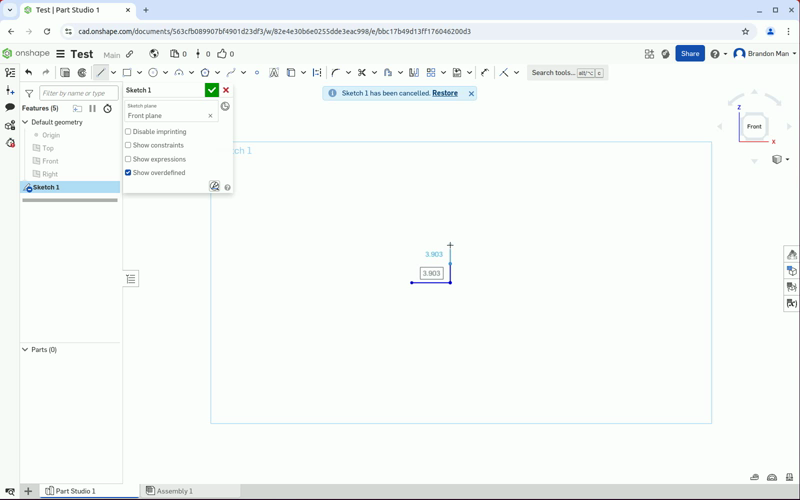
click(450, 244)
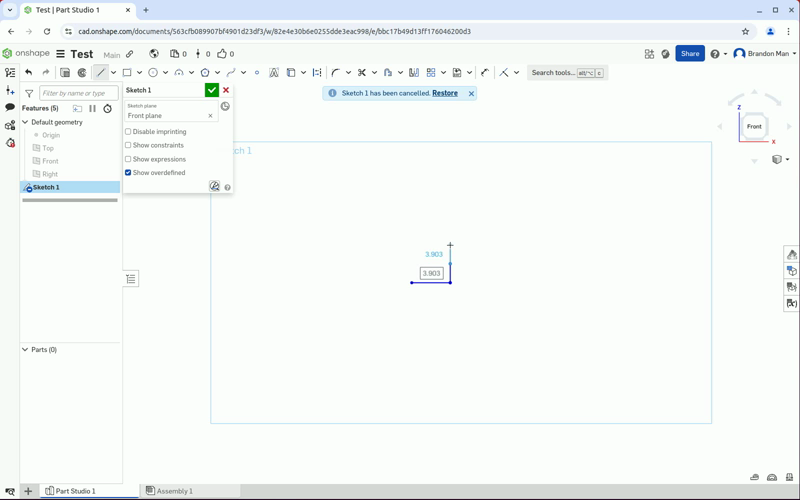
key_up(shift)
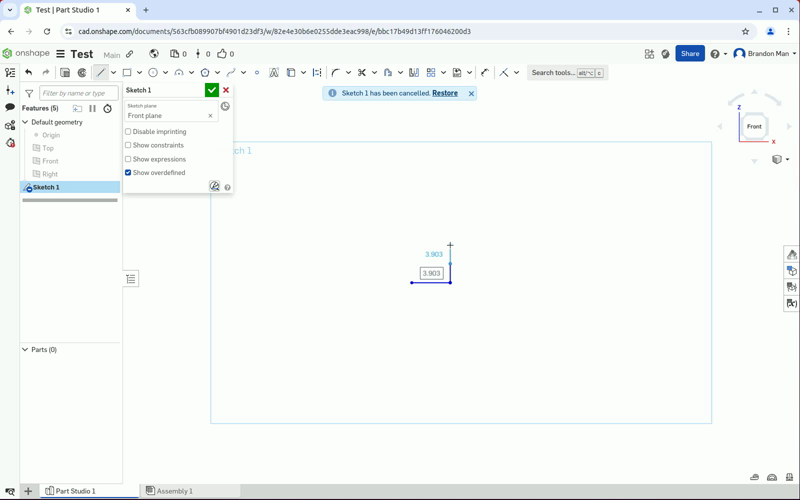
key_down(shift)
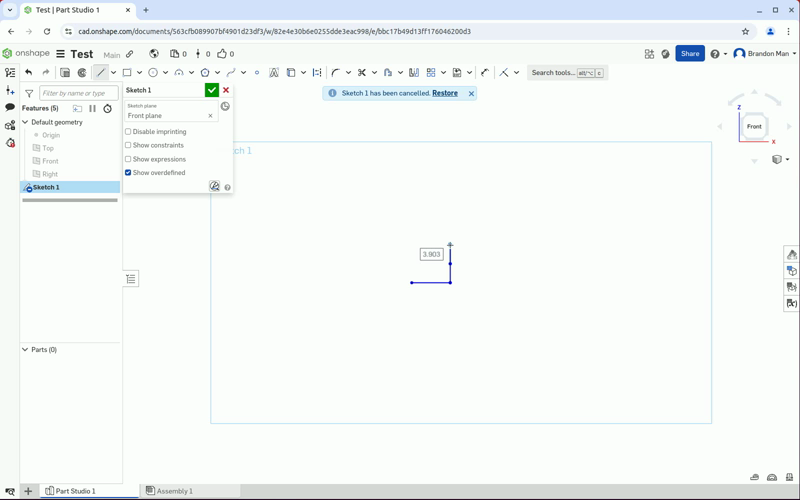
mouse_move(480, 244)
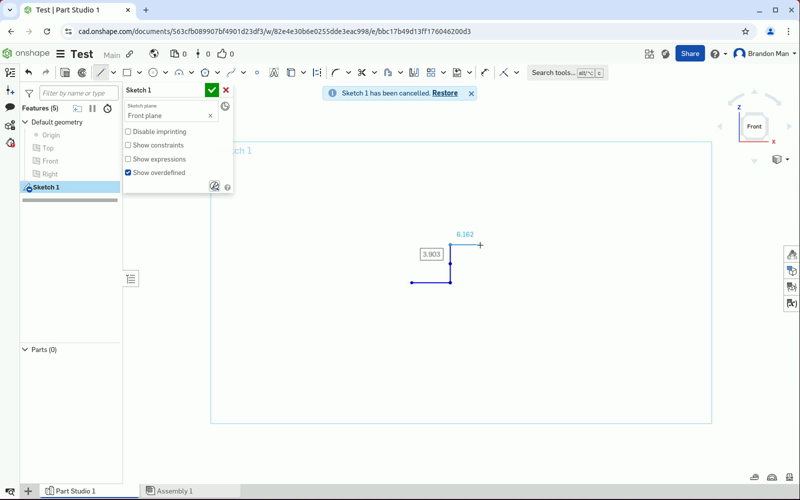
mouse_move(411, 244)
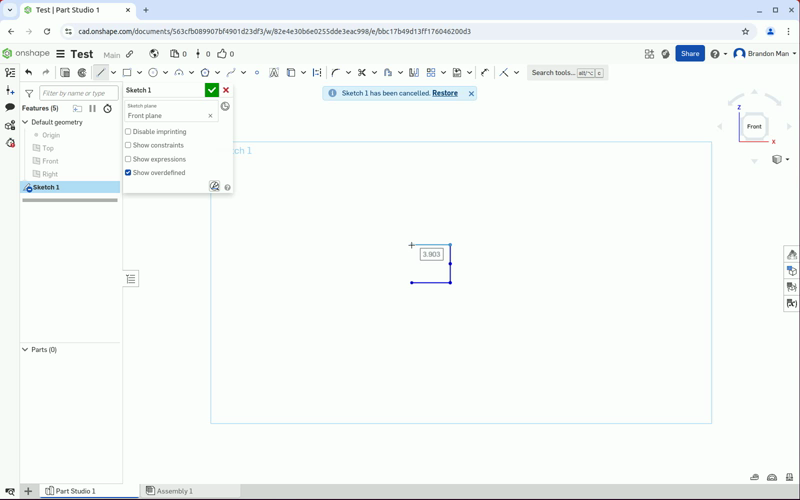
click(411, 244)
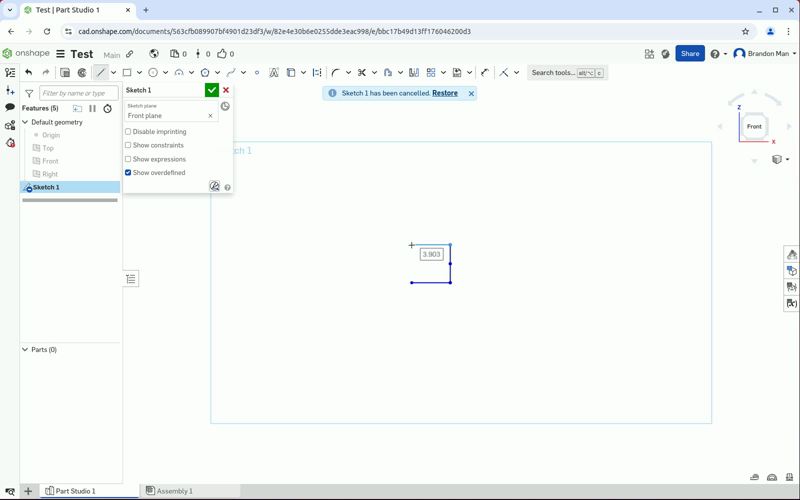
key_up(shift)
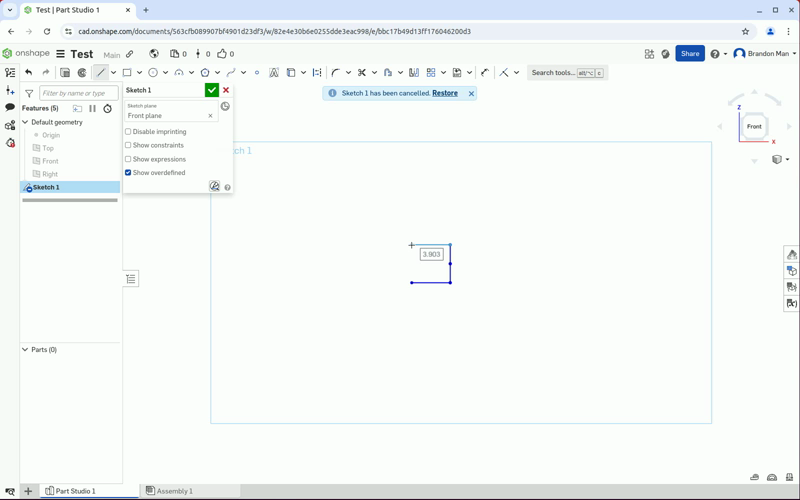
mouse_move(441, 244)
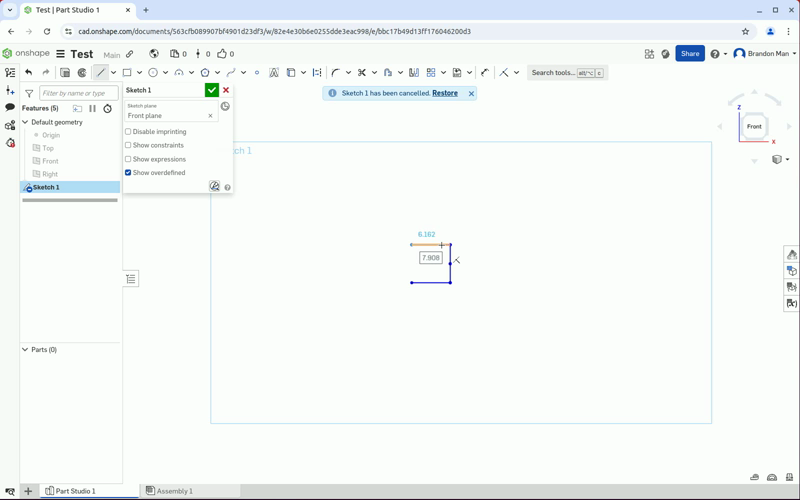
key_down(shift)
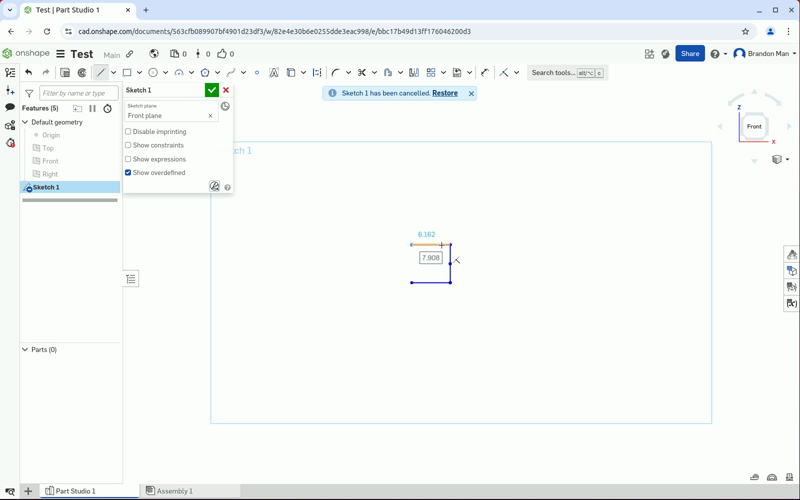
mouse_move(411, 282)
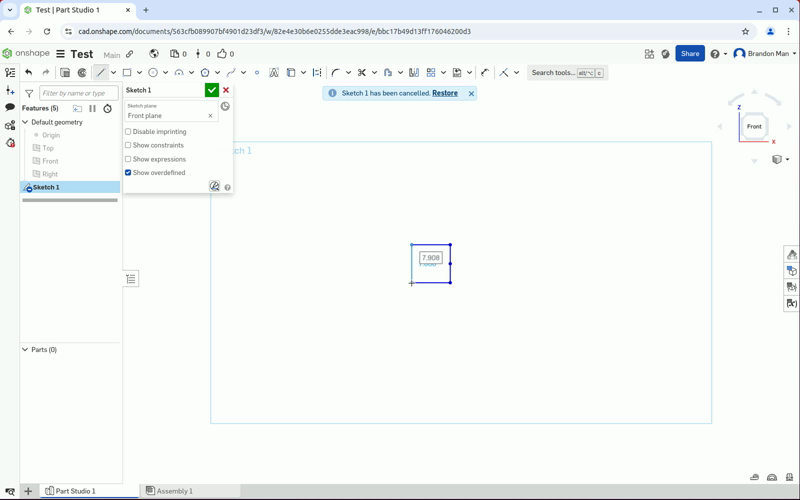
key_up(shift)
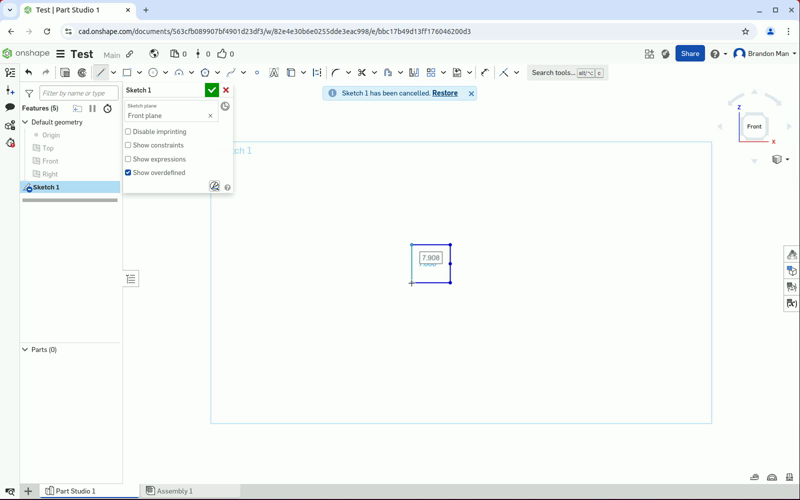
click(411, 282)
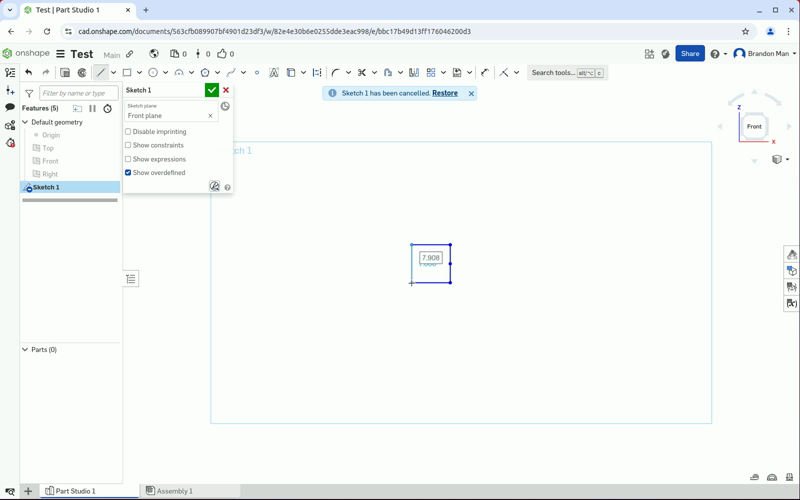
key(esc)
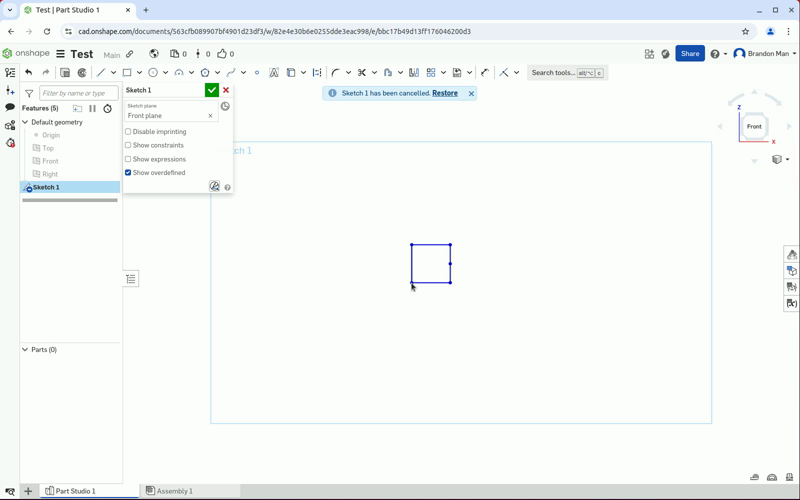
mouse_move(414, 246)
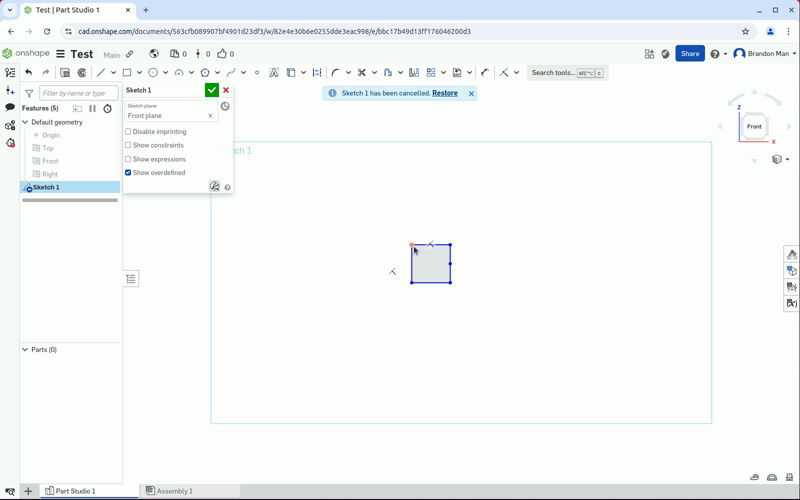
scroll(6)
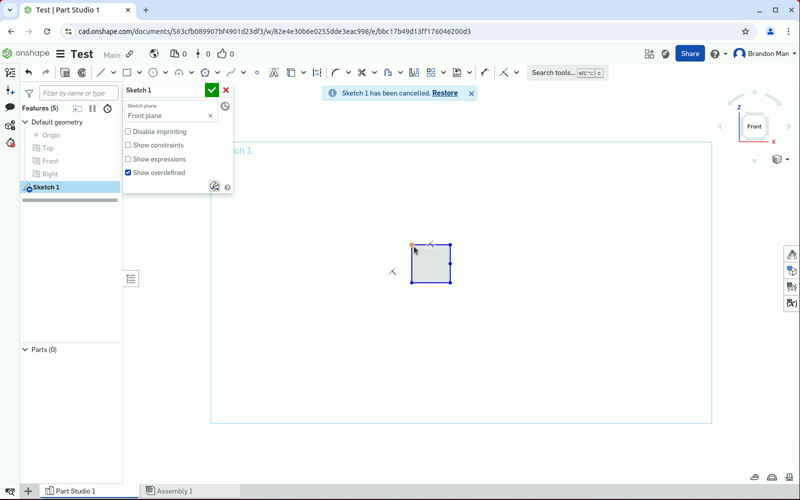
scroll(6)
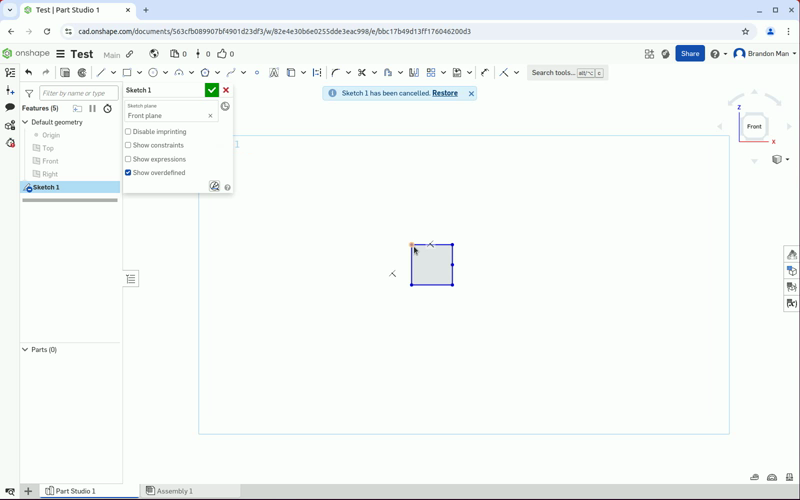
scroll(6)
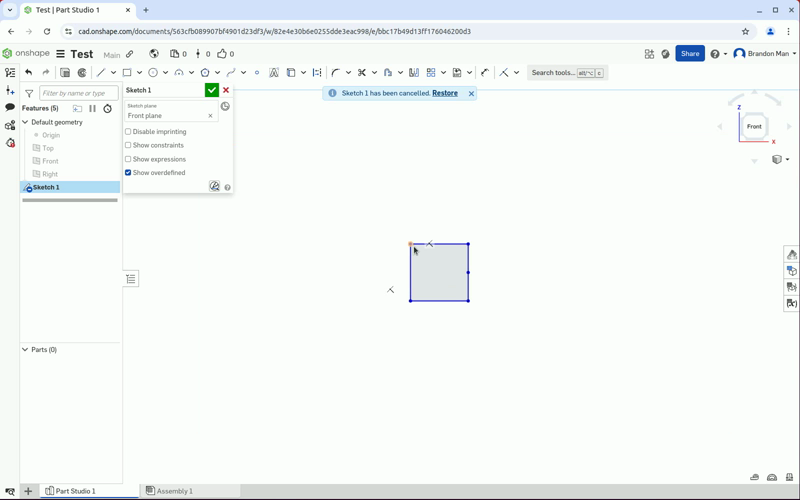
scroll(6)
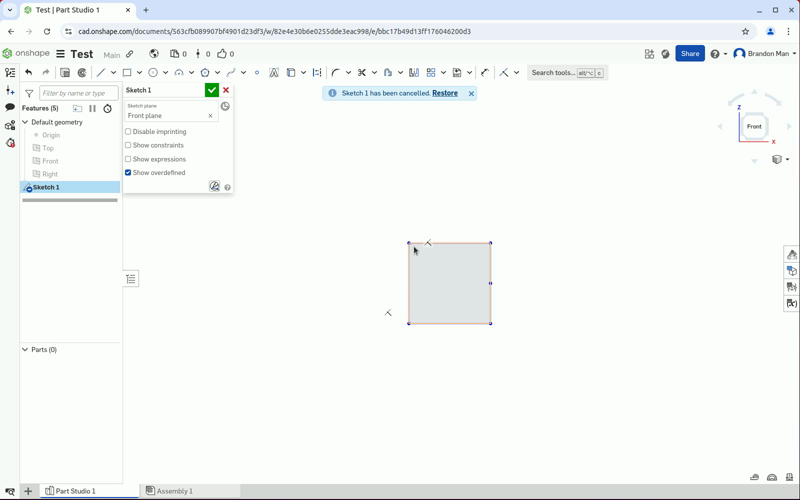
scroll(6)
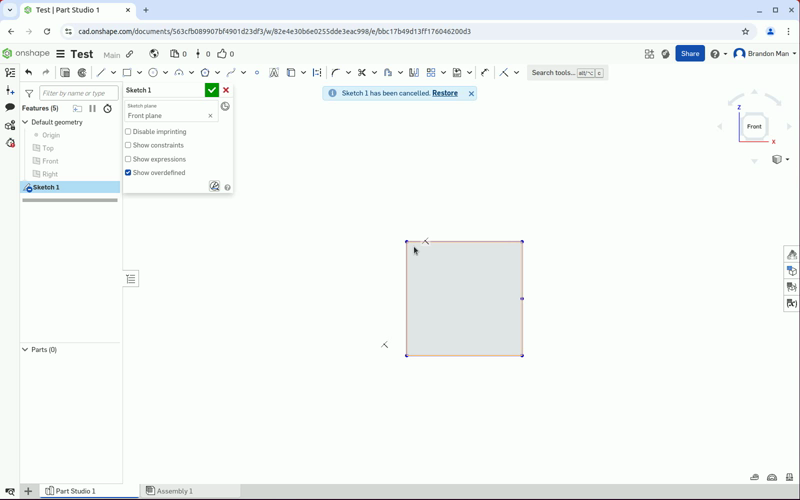
scroll(6)
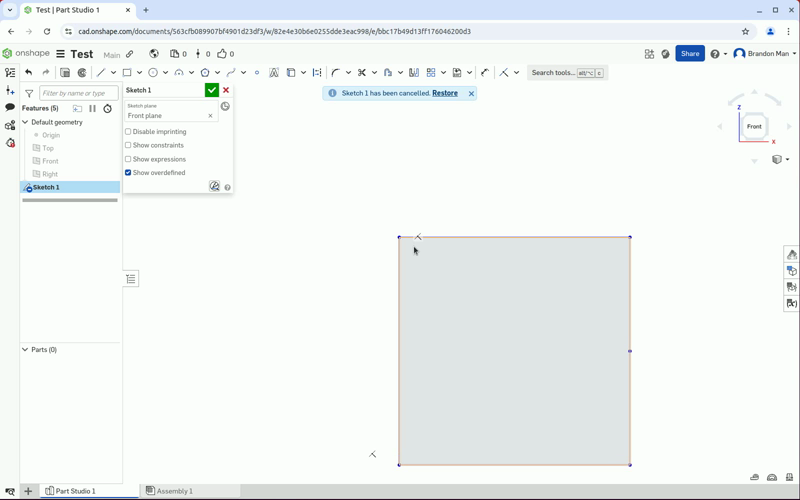
scroll(6)
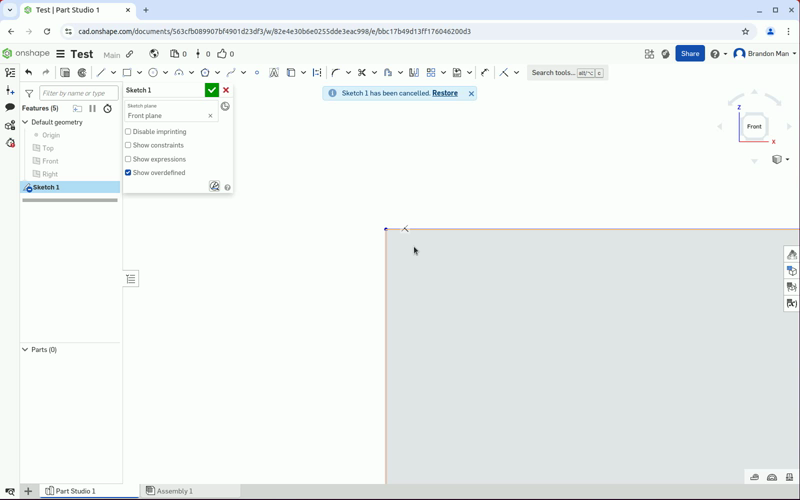
click(414, 246)
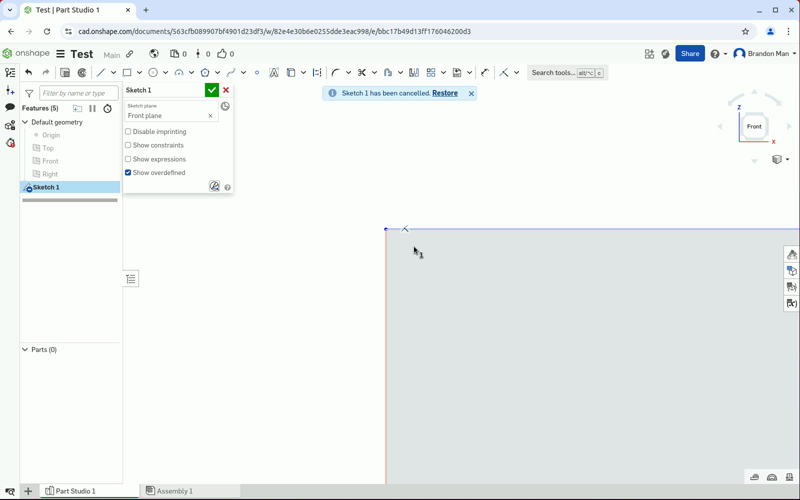
scroll(-6)
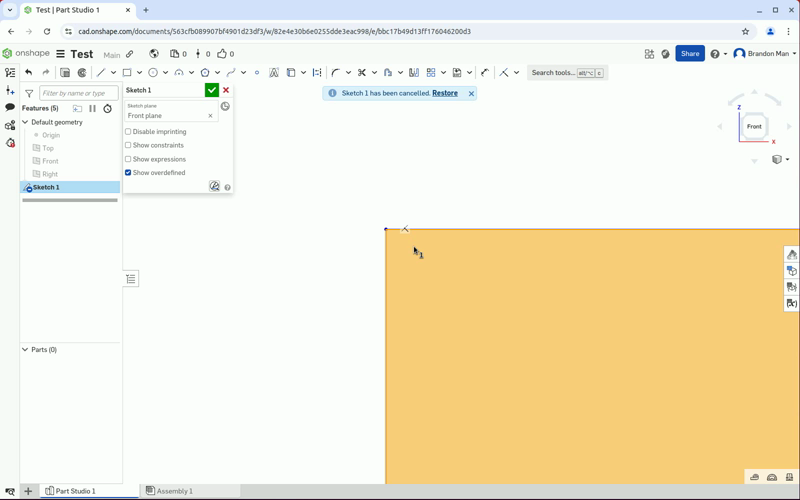
scroll(-6)
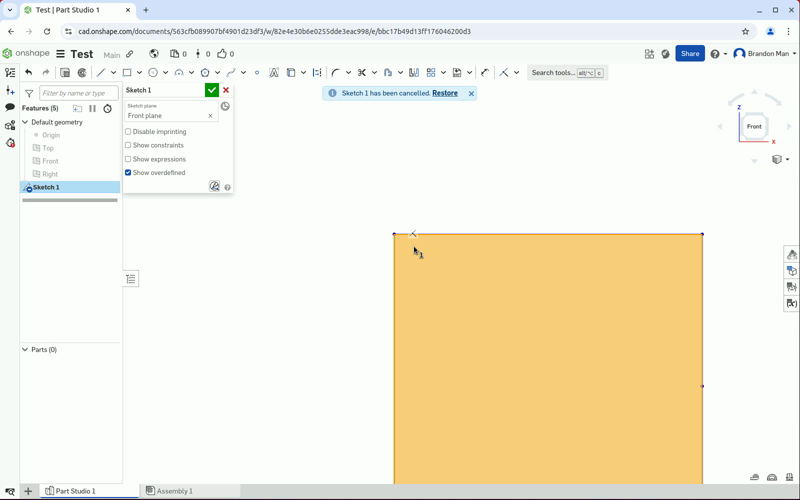
scroll(-6)
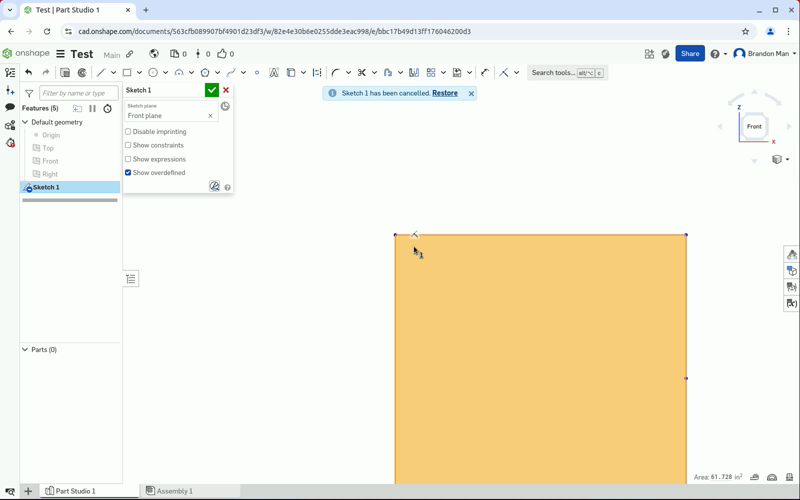
scroll(-6)
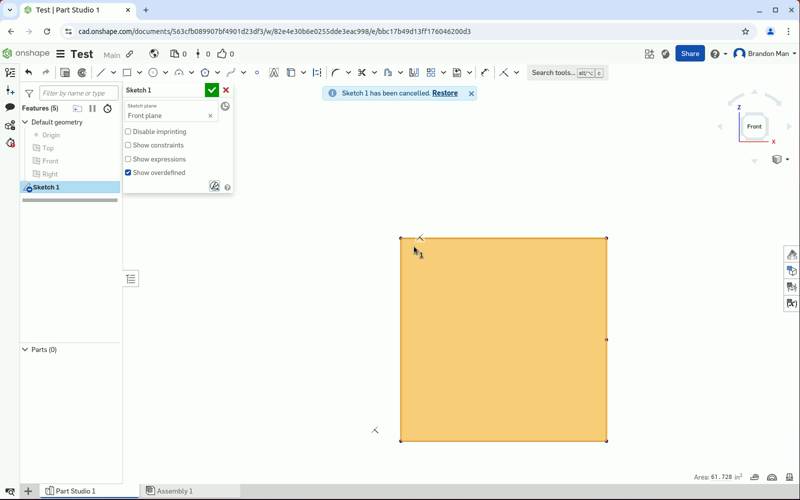
scroll(-6)
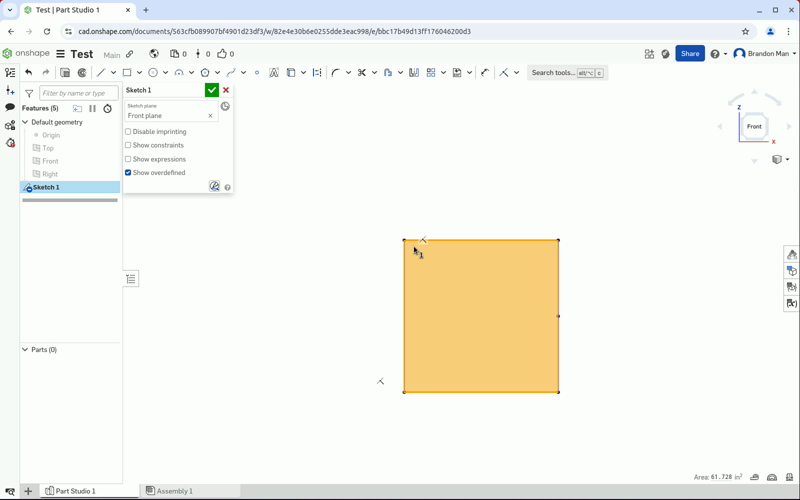
scroll(-6)
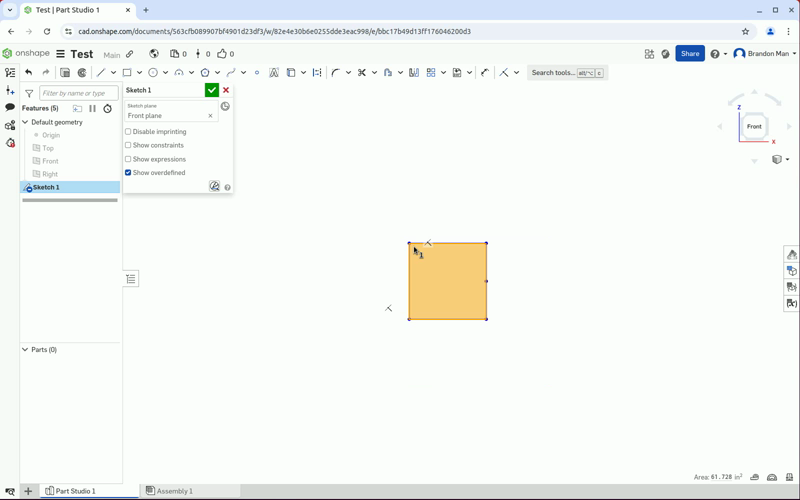
scroll(-6)
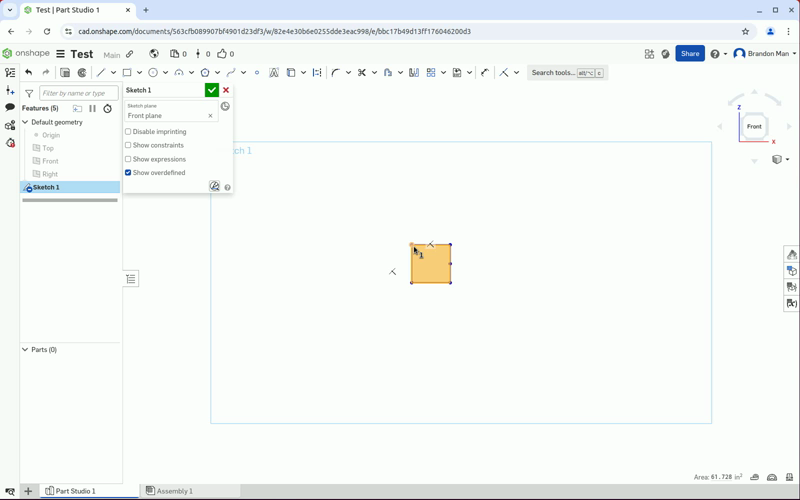
mouse_move(73, 352)
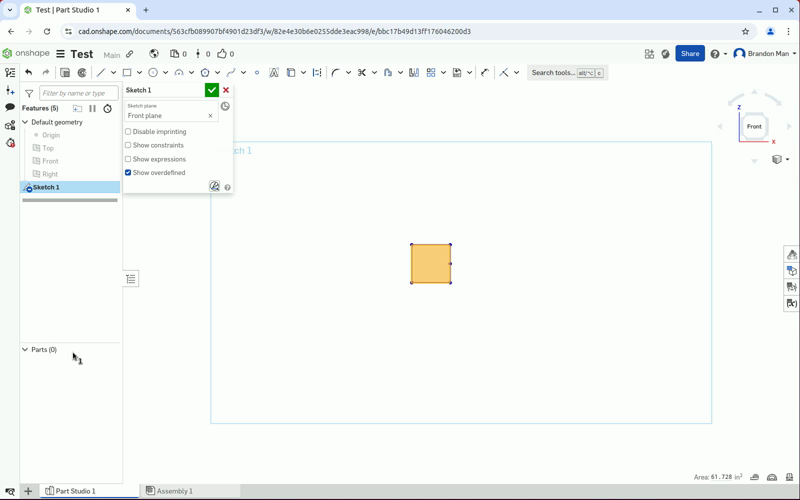
key(shift+y)
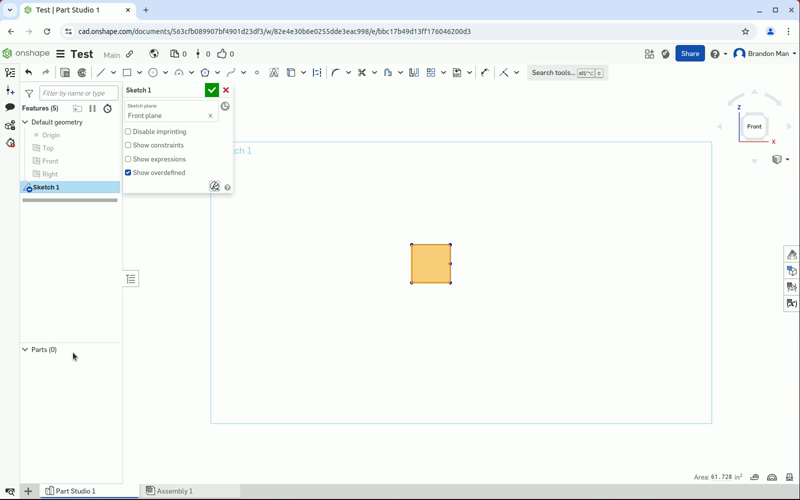
key(shift+e)
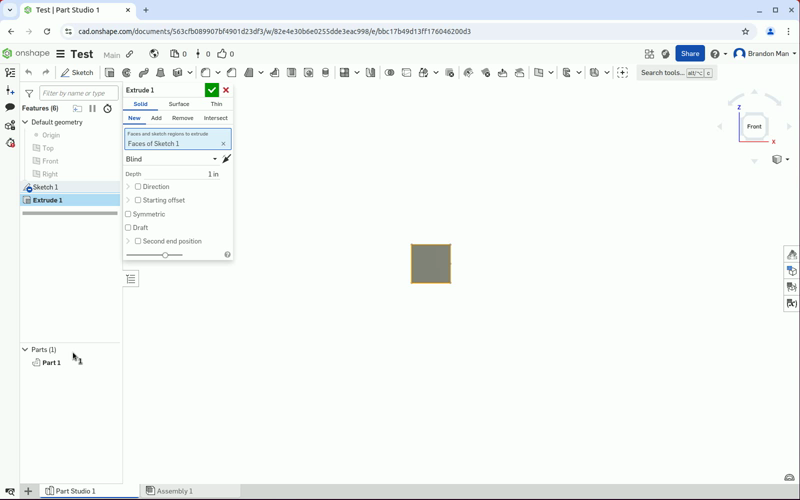
mouse_move(143, 106)
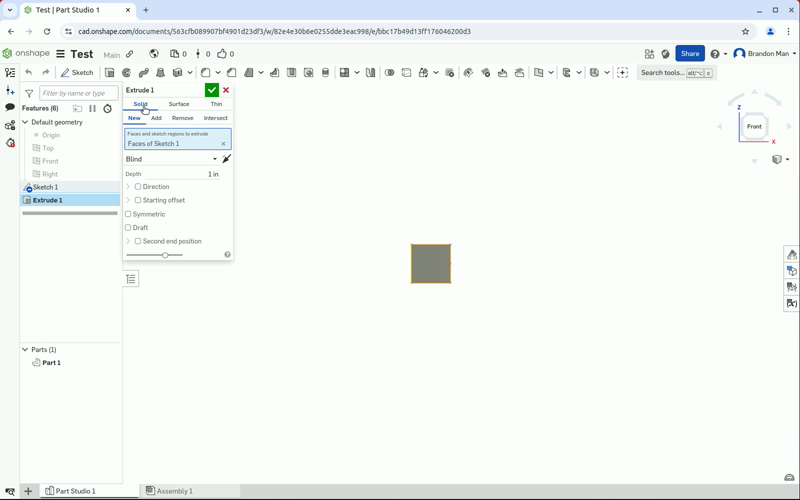
click(143, 106)
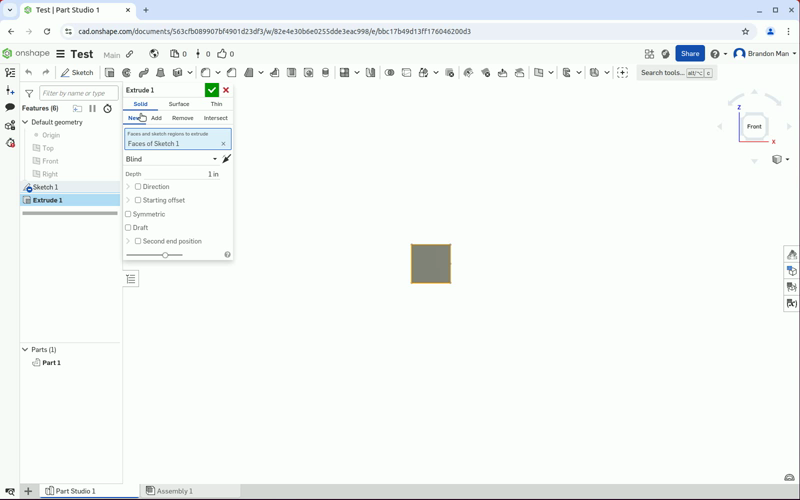
mouse_move(137, 120)
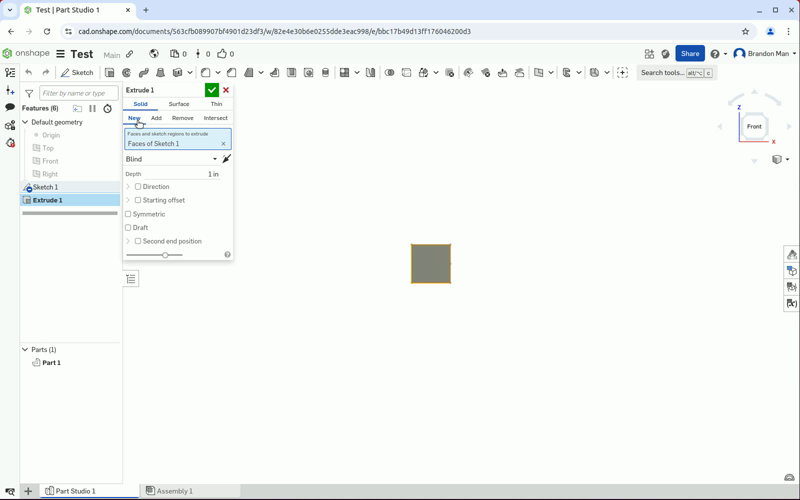
click(137, 120)
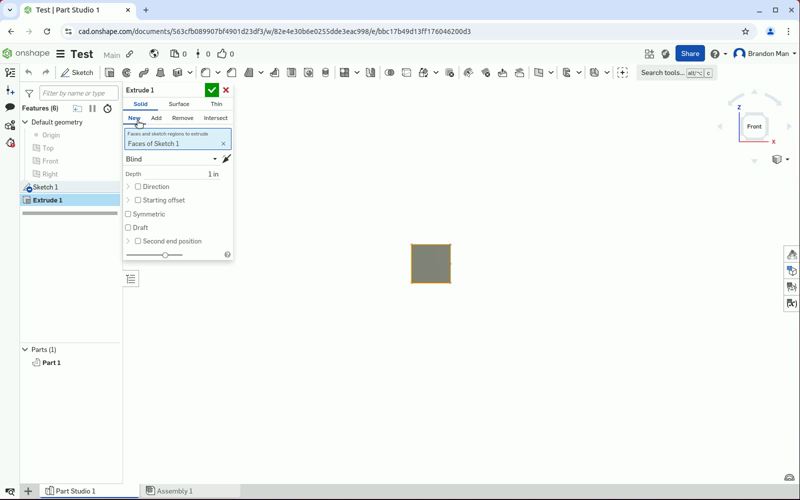
key(tab, 4)
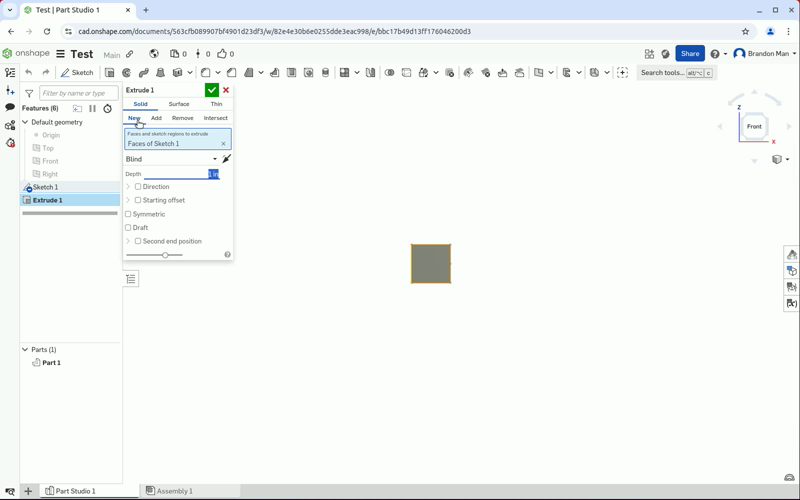
text(23.108)
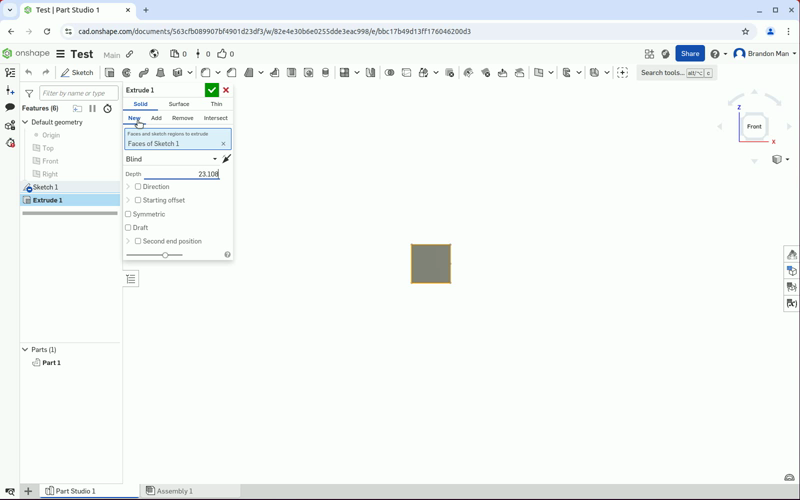
key(enter)
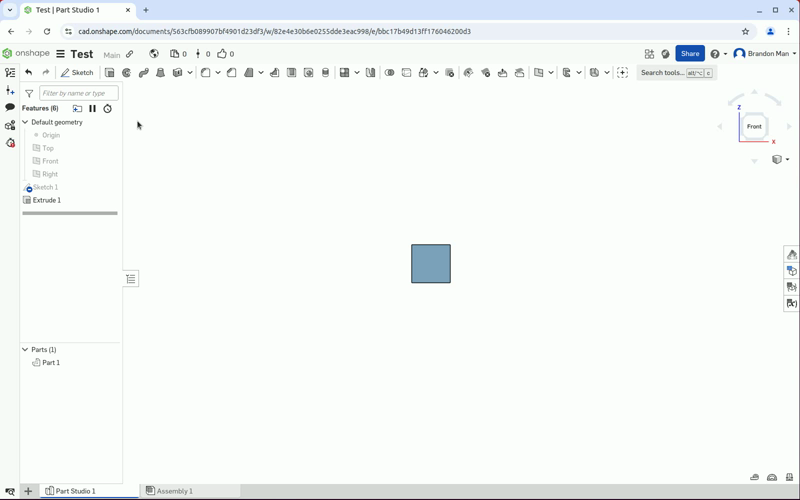
key(shift+h)
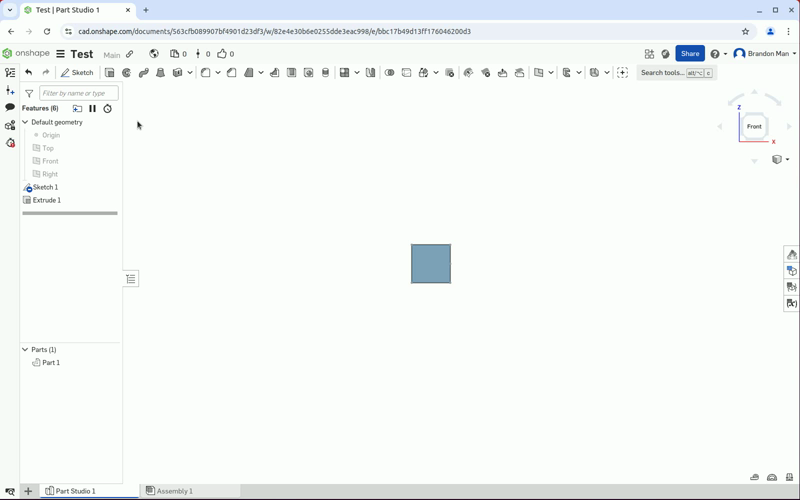
key(shift+h)
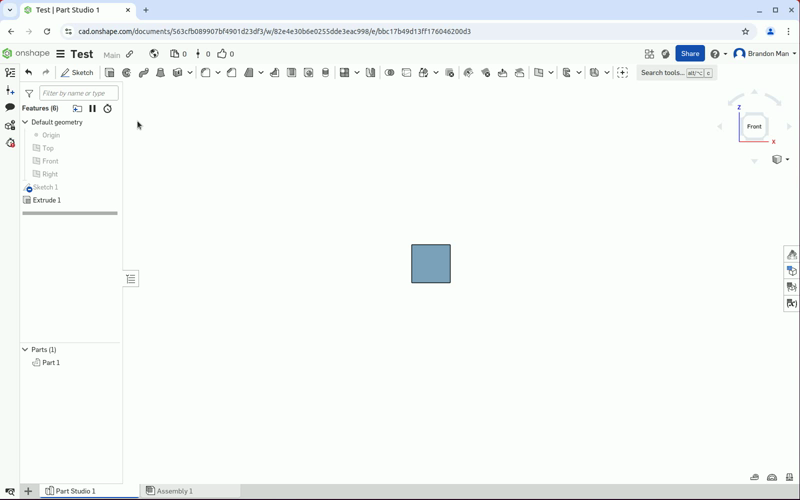
mouse_move(73, 189)
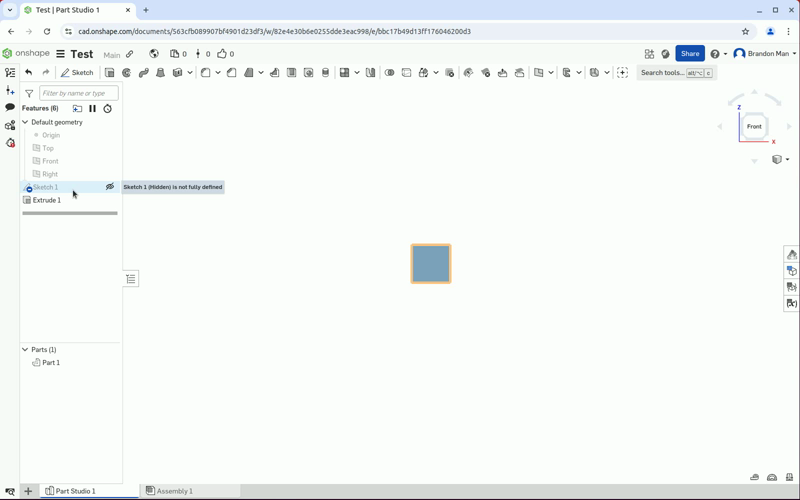
click(73, 189)
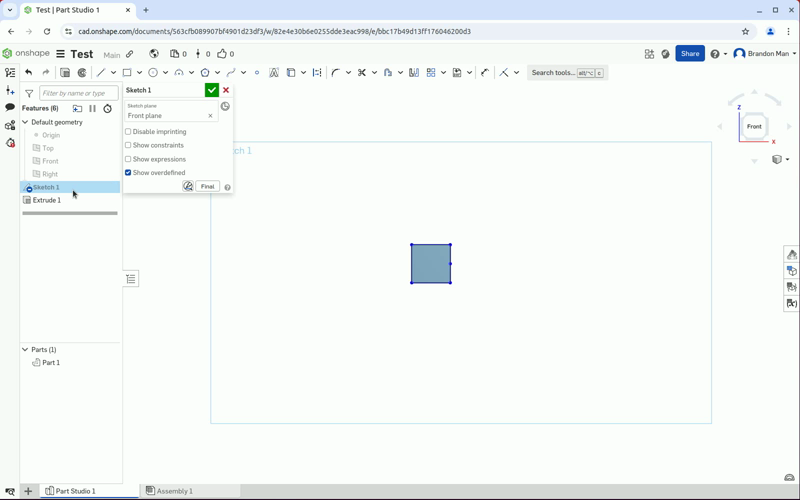
mouse_move(229, 92)
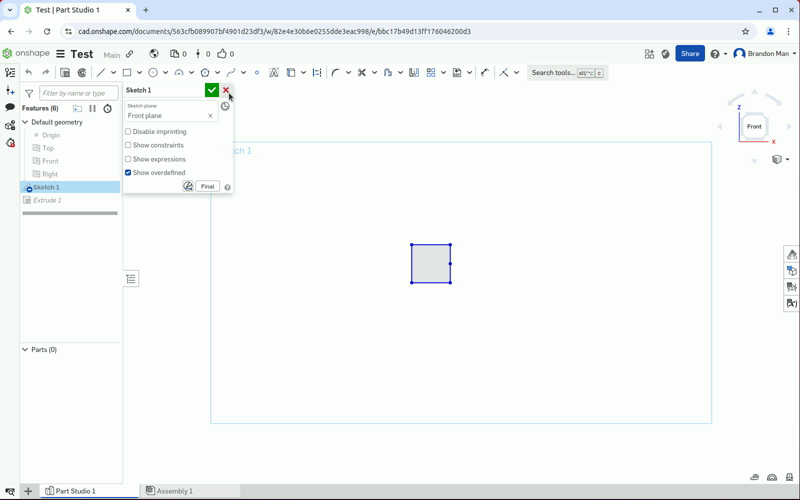
click(229, 92)
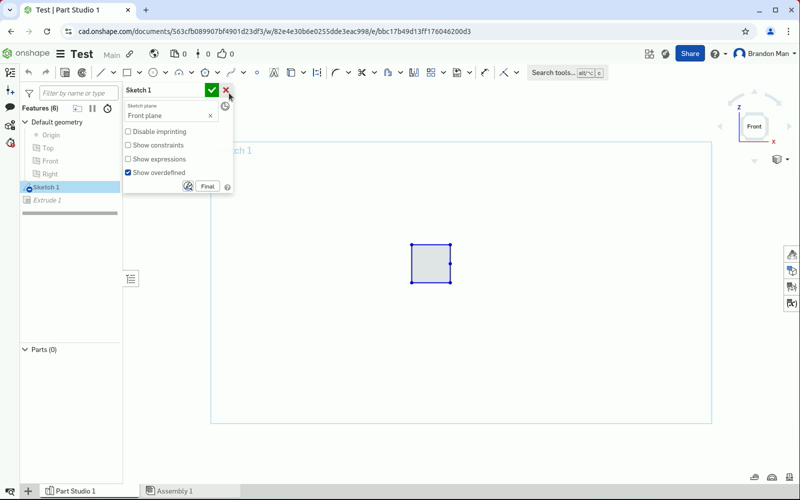
key(shift+s)
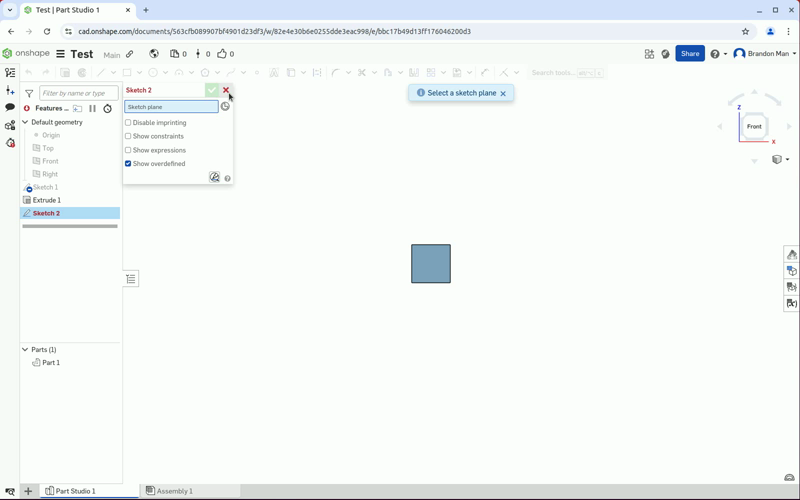
mouse_move(73, 163)
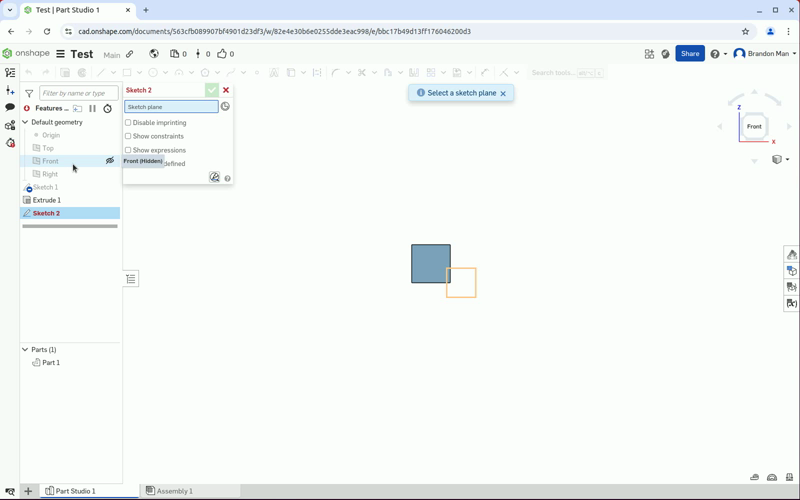
click(73, 163)
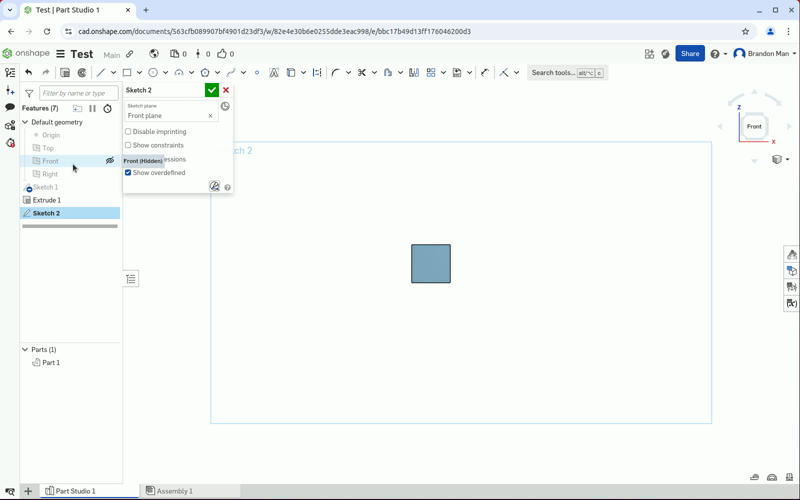
mouse_move(73, 352)
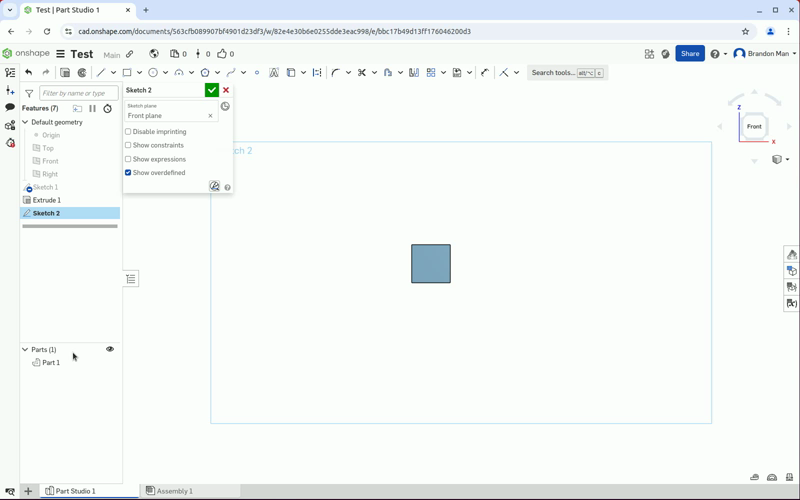
key(y)
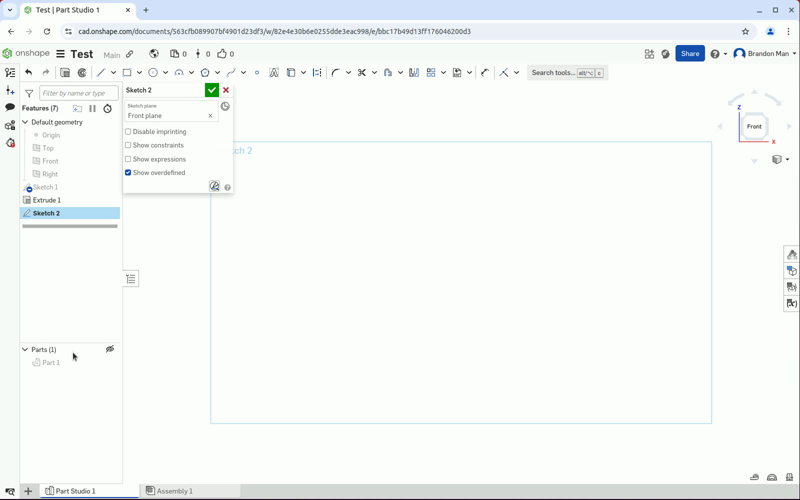
key(l)
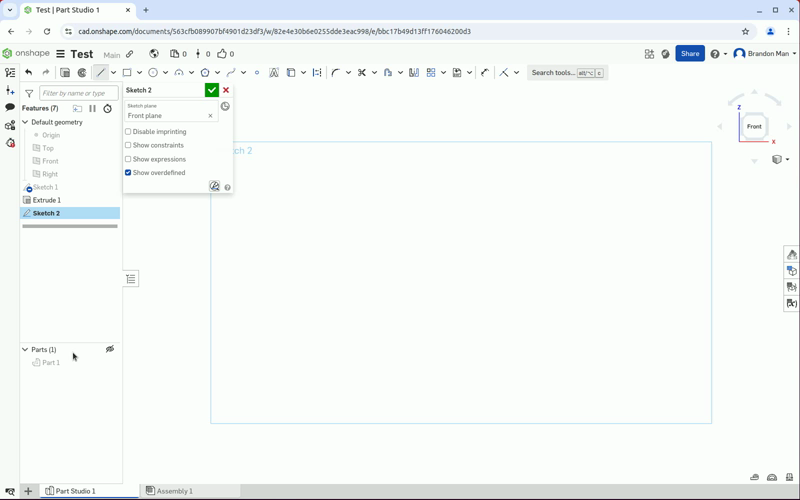
key_down(shift)
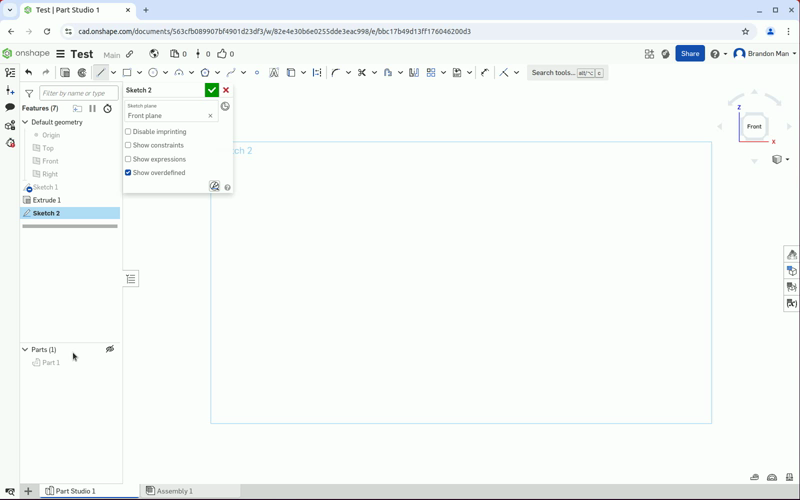
mouse_move(449, 282)
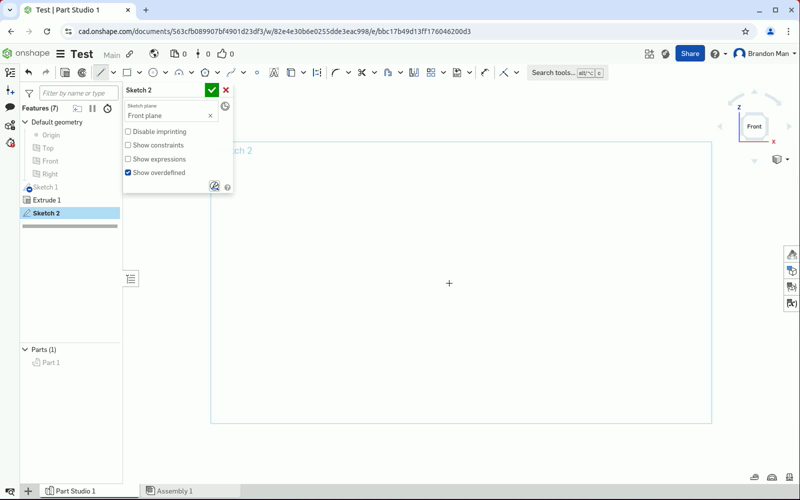
click(449, 282)
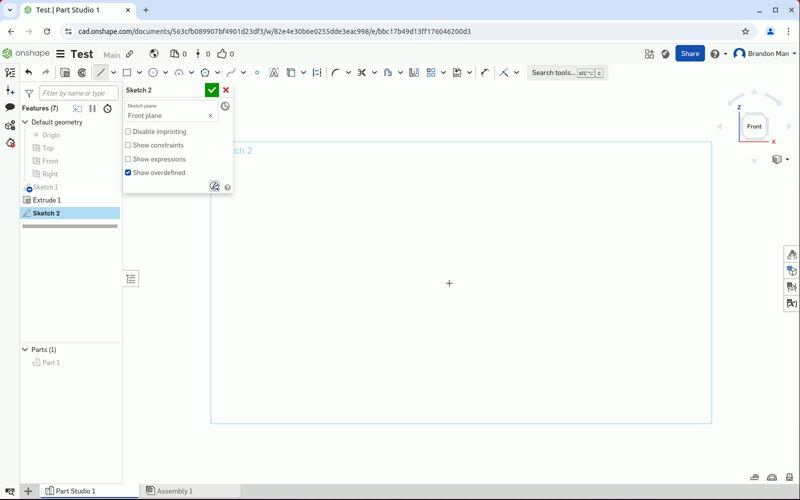
key_up(shift)
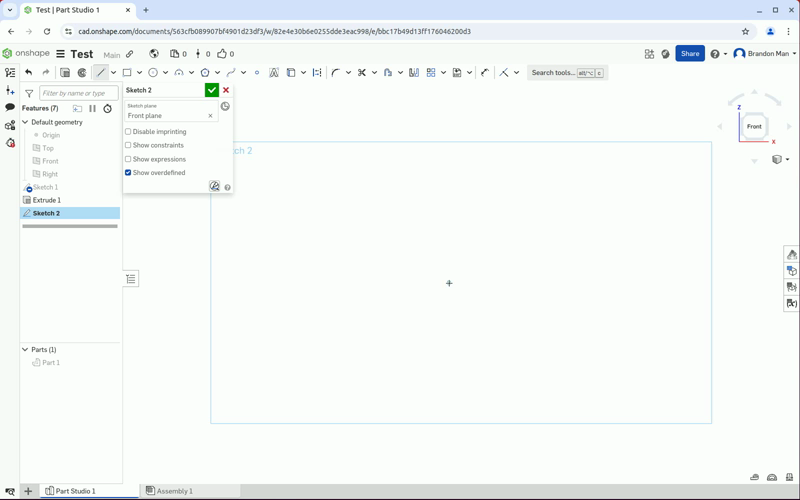
key_down(shift)
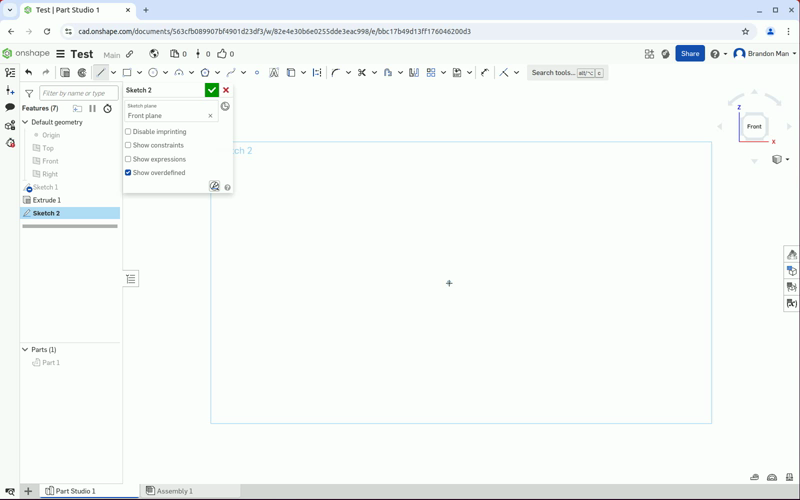
mouse_move(479, 282)
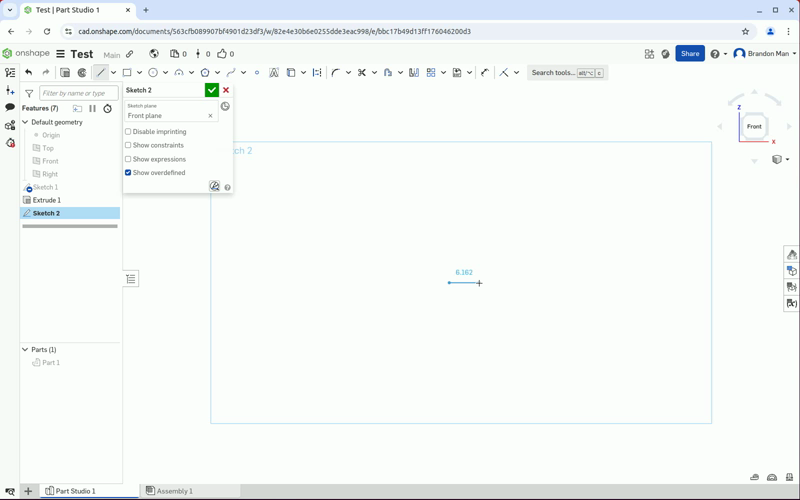
mouse_move(468, 282)
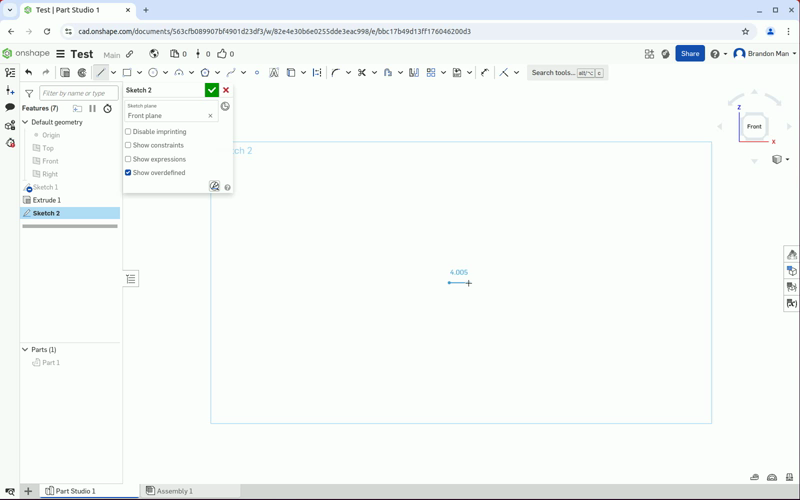
click(468, 282)
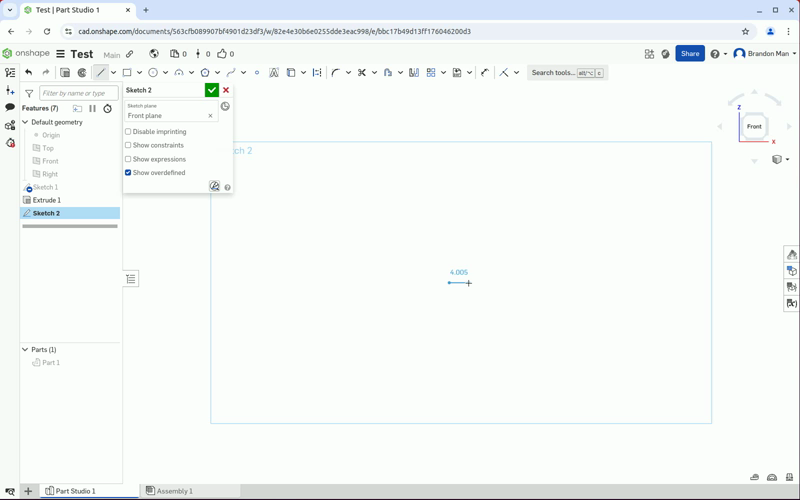
key_up(shift)
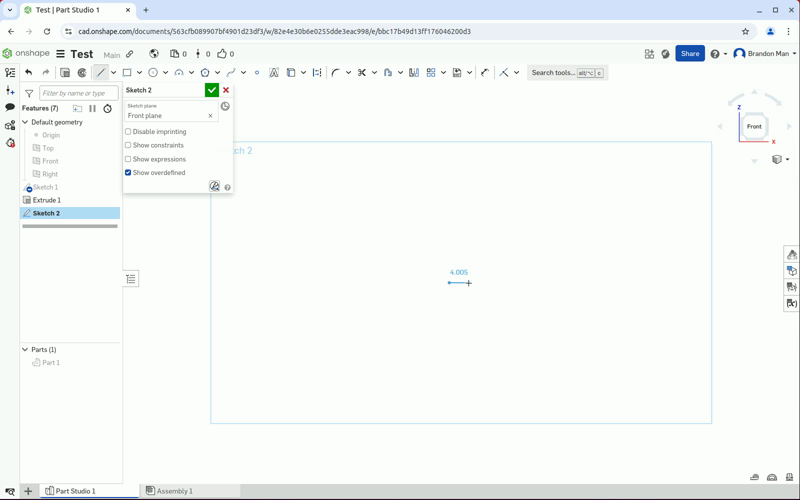
key_down(shift)
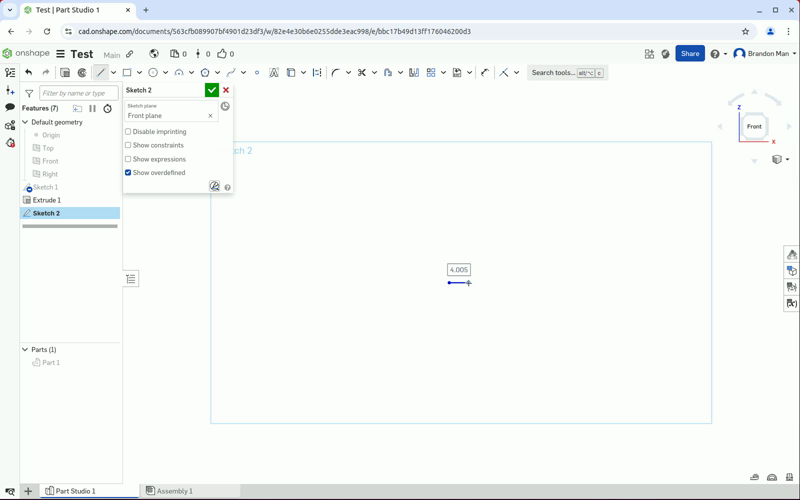
mouse_move(498, 282)
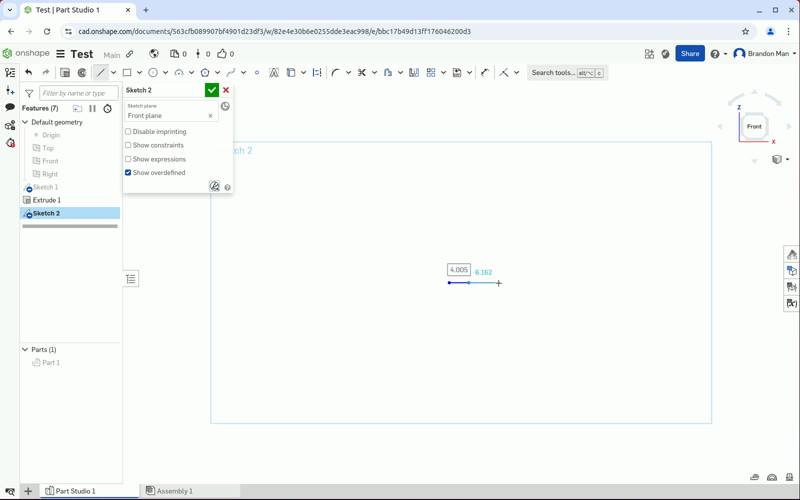
mouse_move(468, 263)
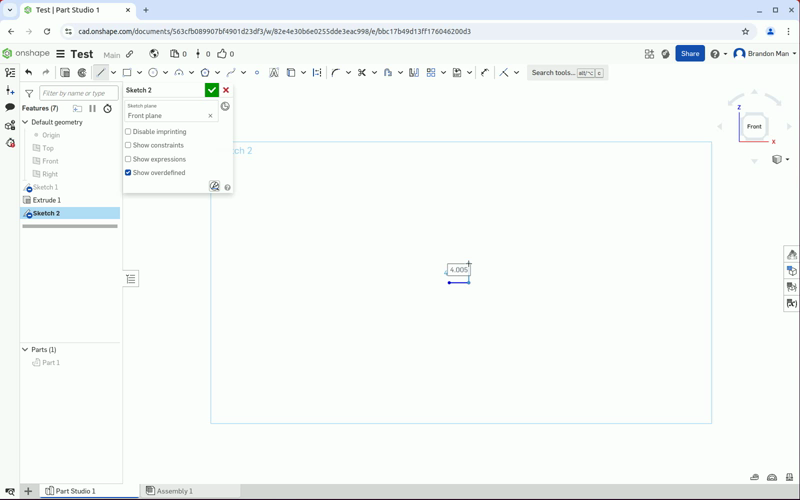
click(468, 263)
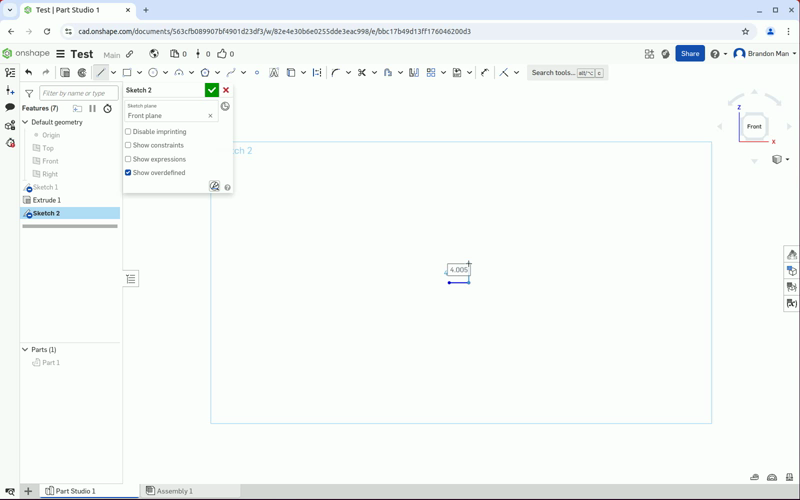
key_up(shift)
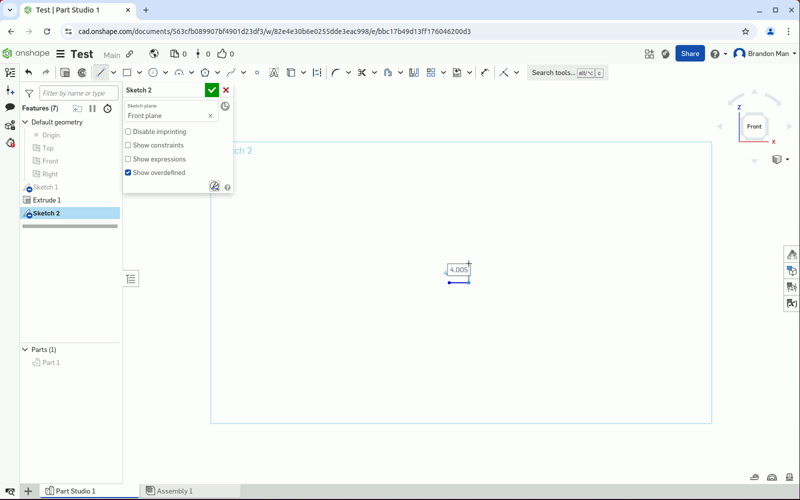
key_down(shift)
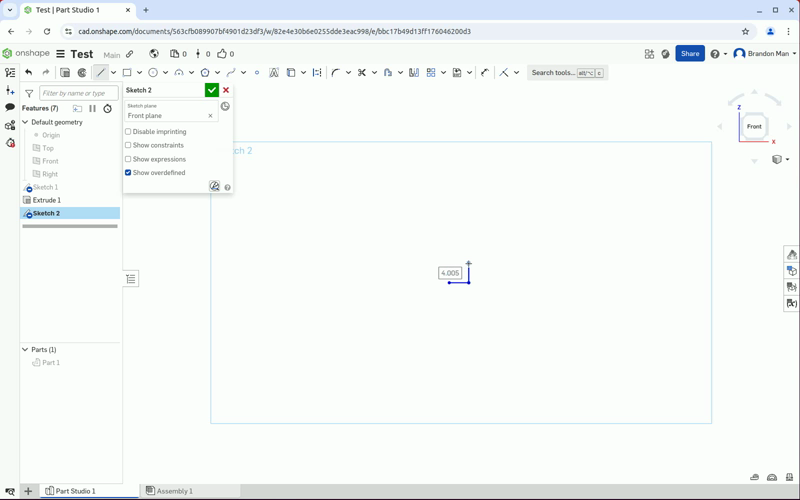
mouse_move(498, 263)
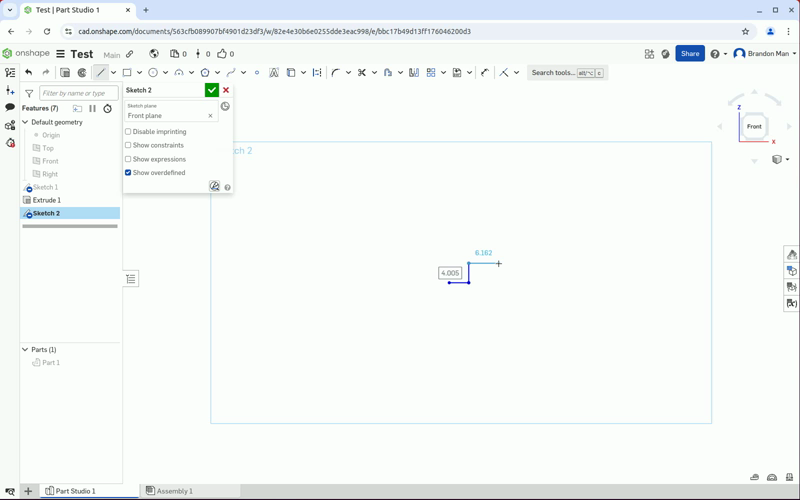
mouse_move(449, 263)
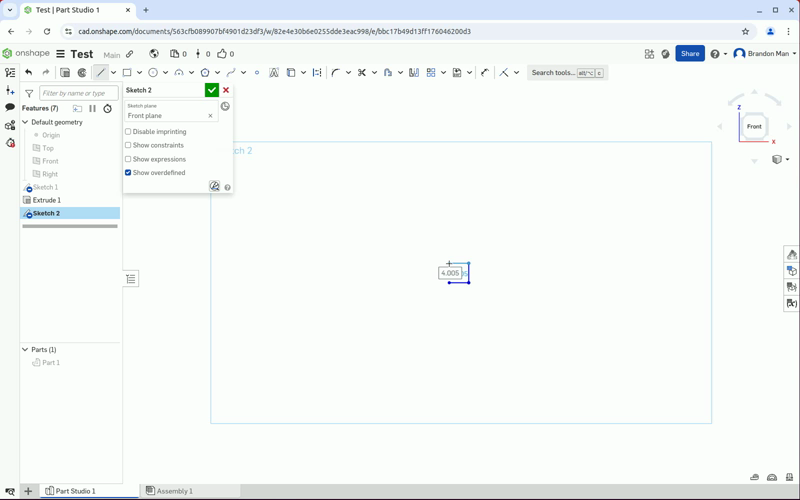
click(449, 263)
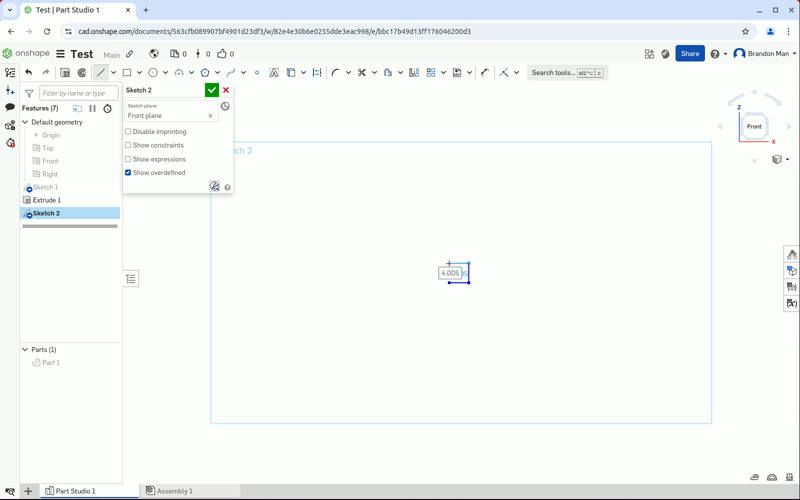
key_up(shift)
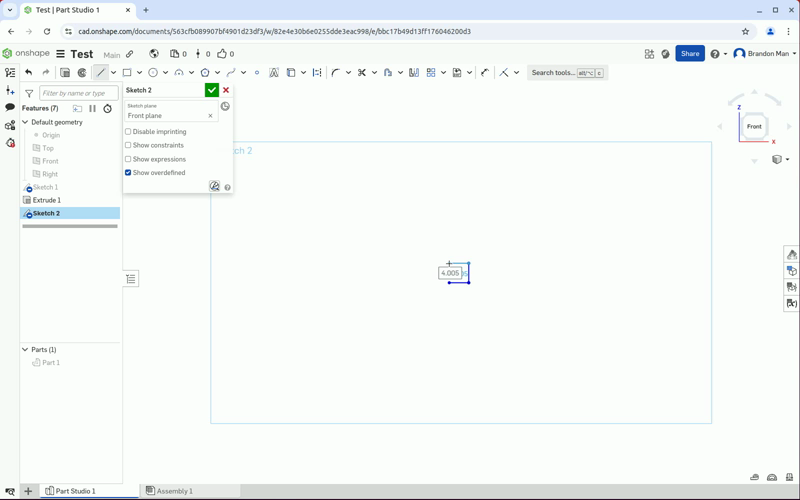
mouse_move(479, 263)
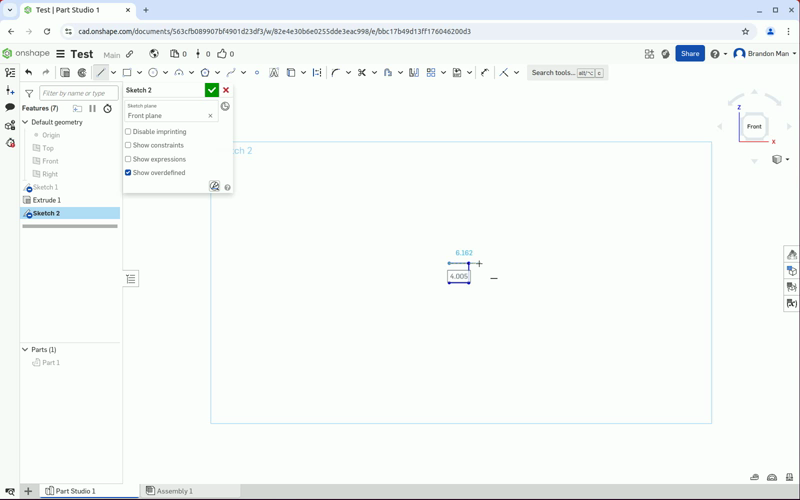
key_down(shift)
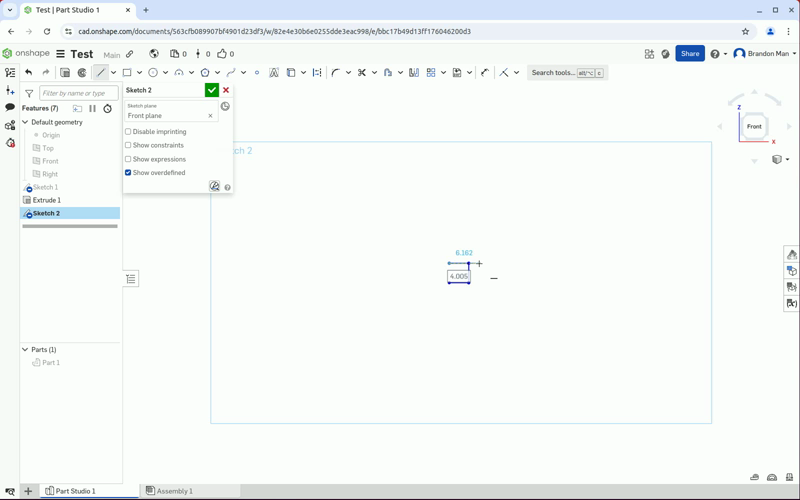
mouse_move(449, 282)
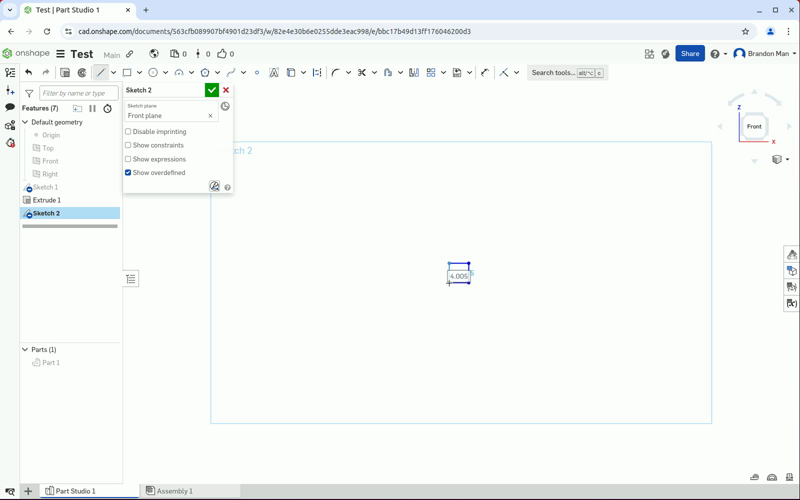
key_up(shift)
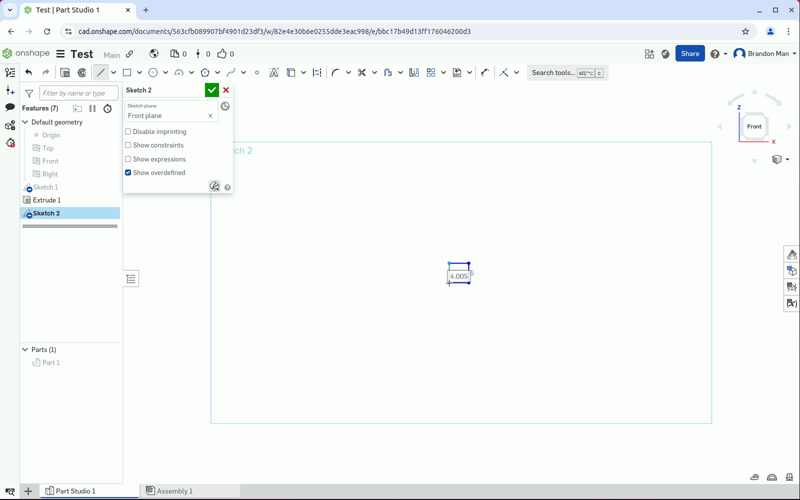
click(449, 282)
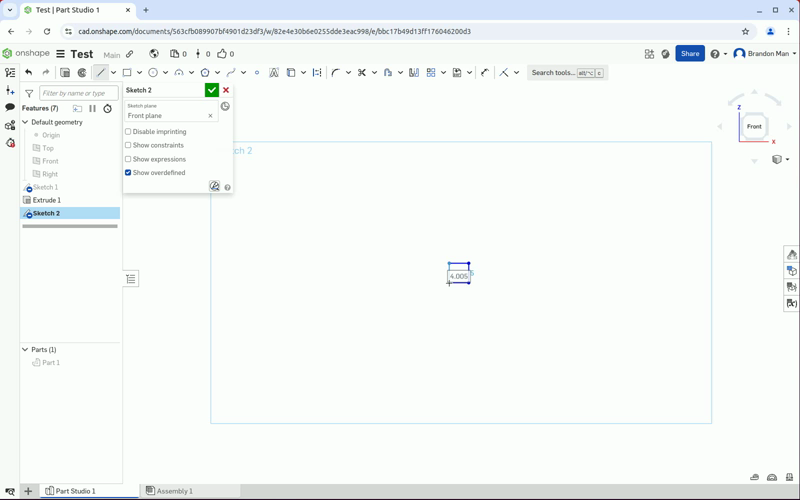
key(esc)
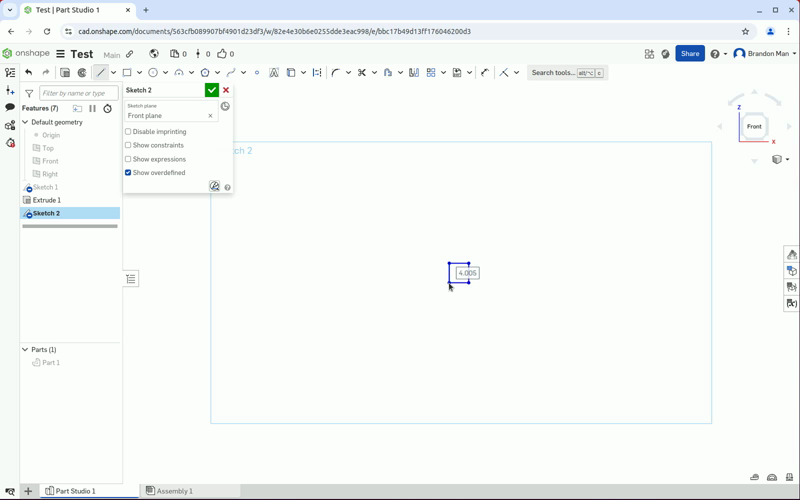
mouse_move(456, 272)
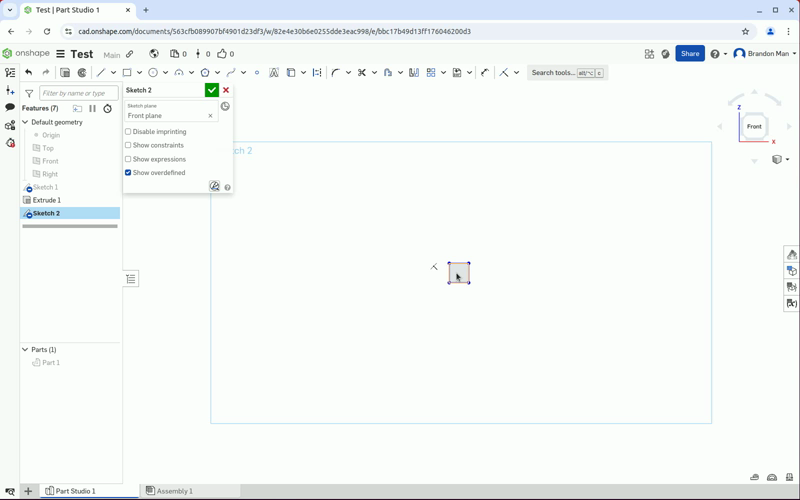
scroll(6)
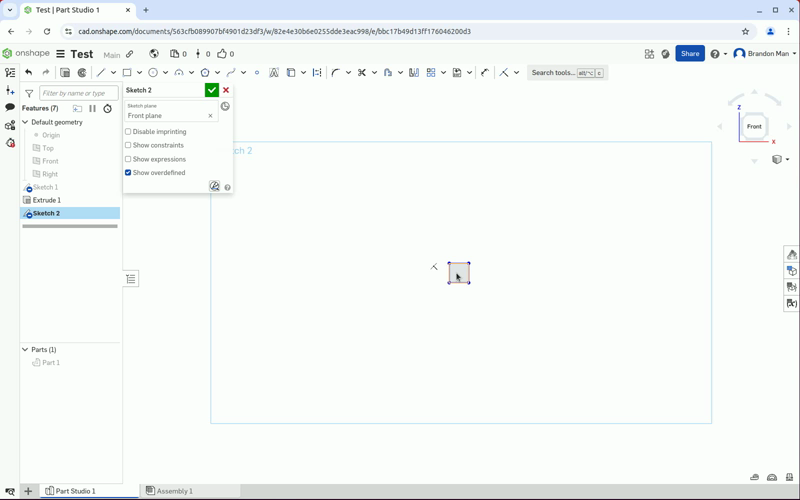
scroll(6)
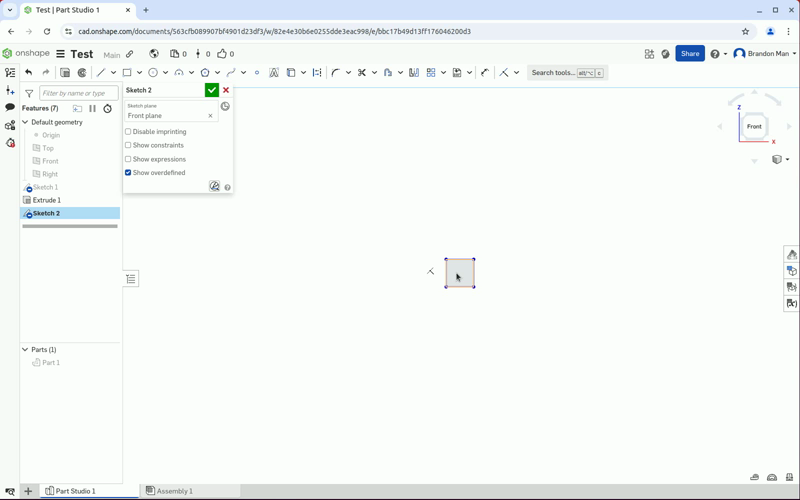
scroll(6)
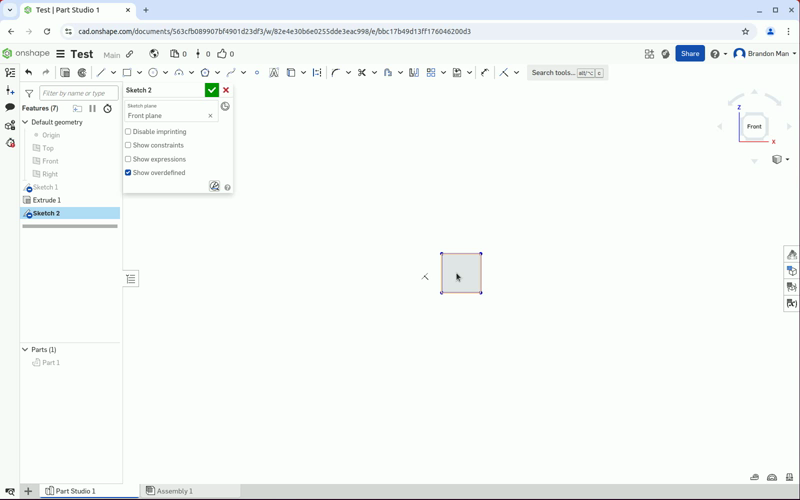
scroll(6)
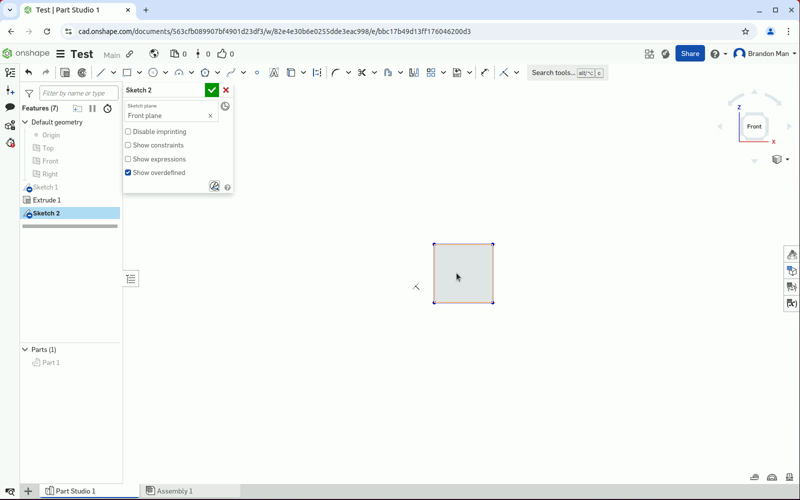
scroll(6)
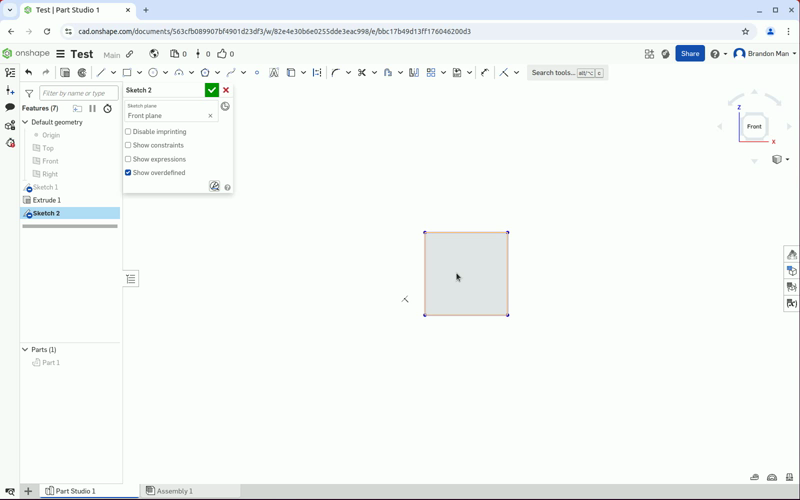
scroll(6)
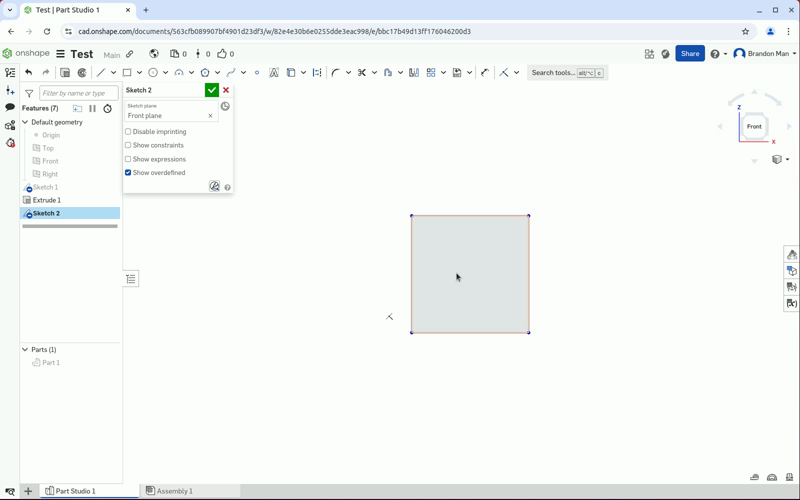
scroll(6)
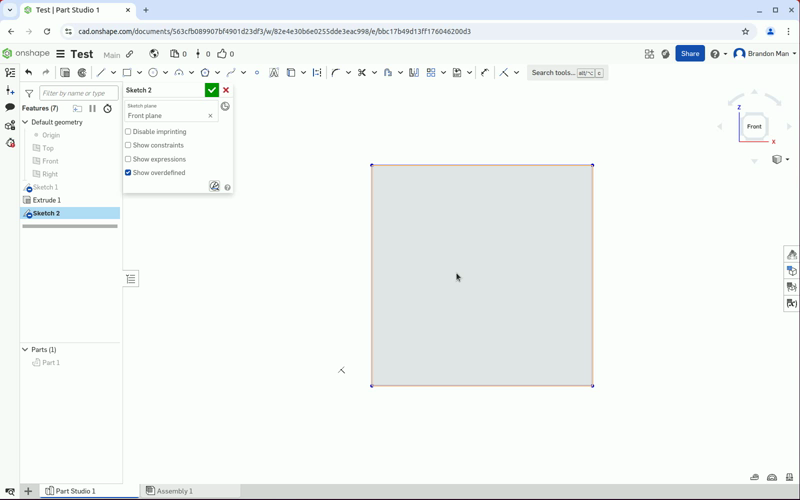
click(456, 272)
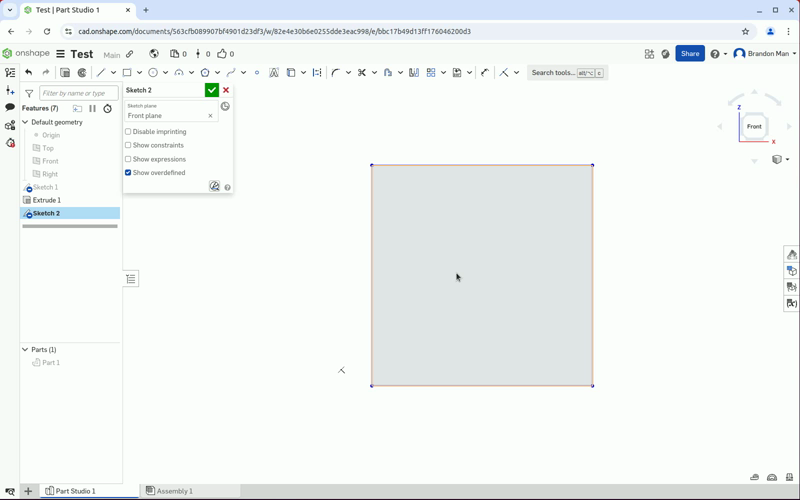
scroll(-6)
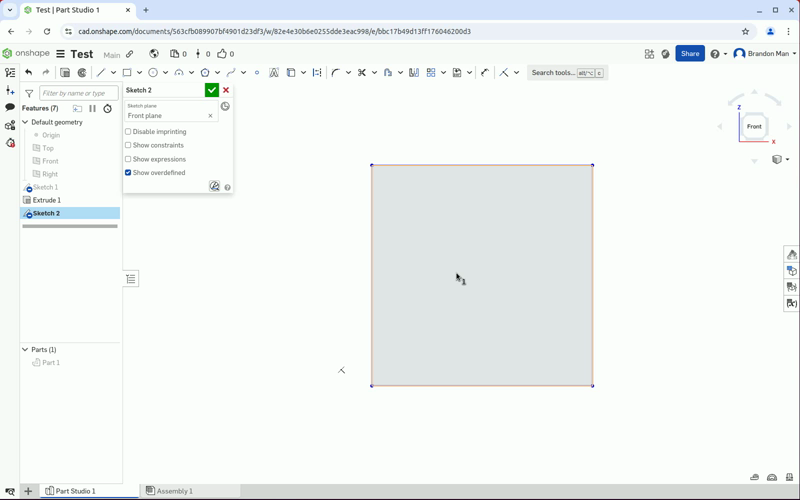
scroll(-6)
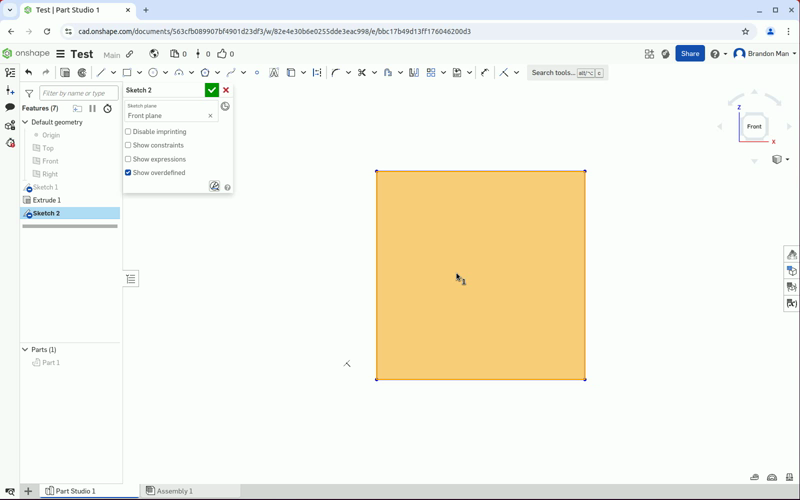
scroll(-6)
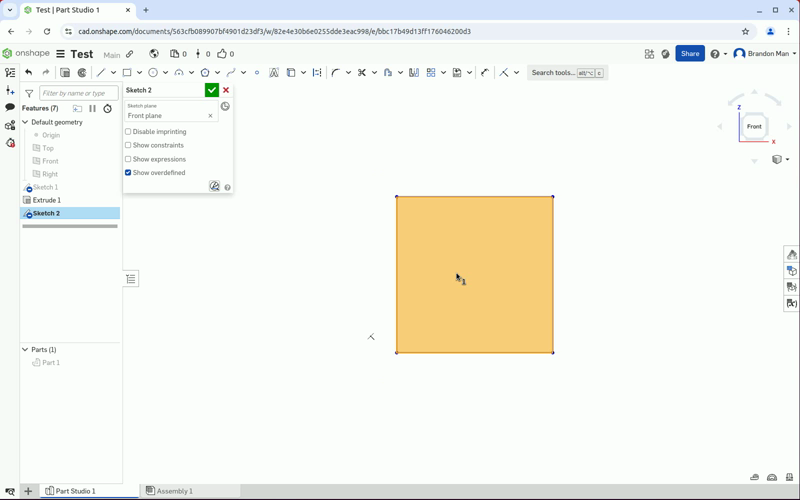
scroll(-6)
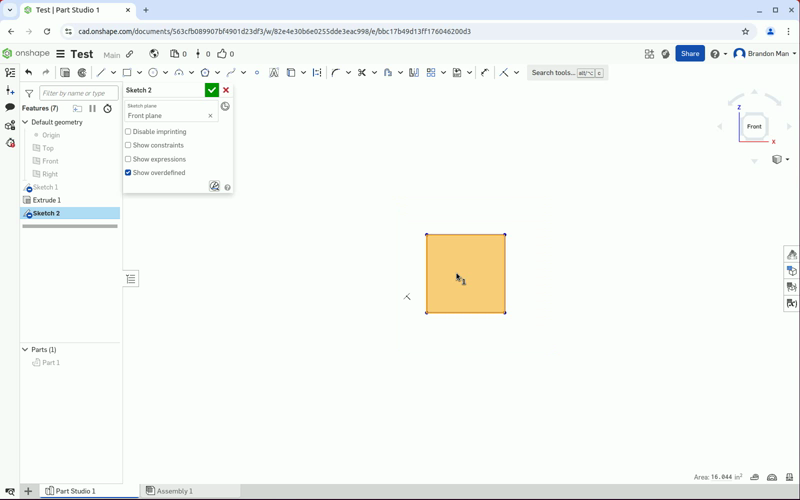
scroll(-6)
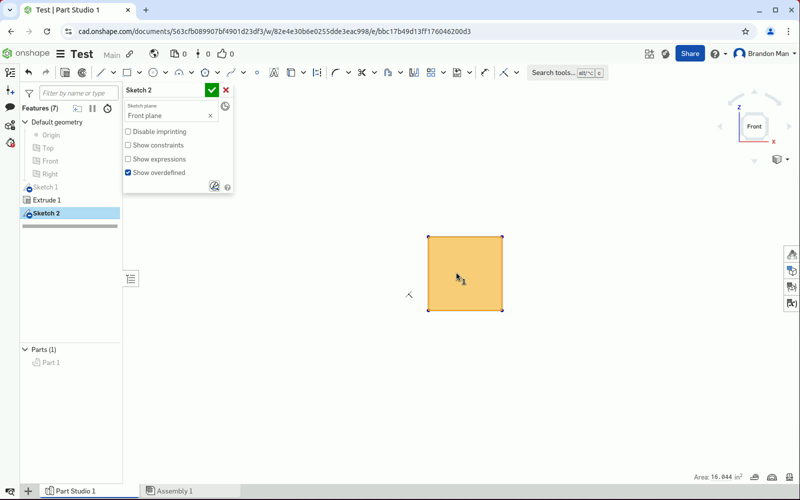
scroll(-6)
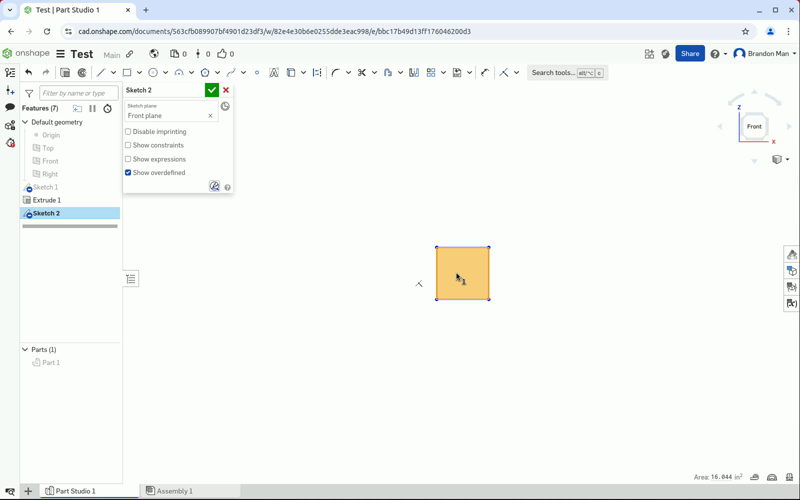
scroll(-6)
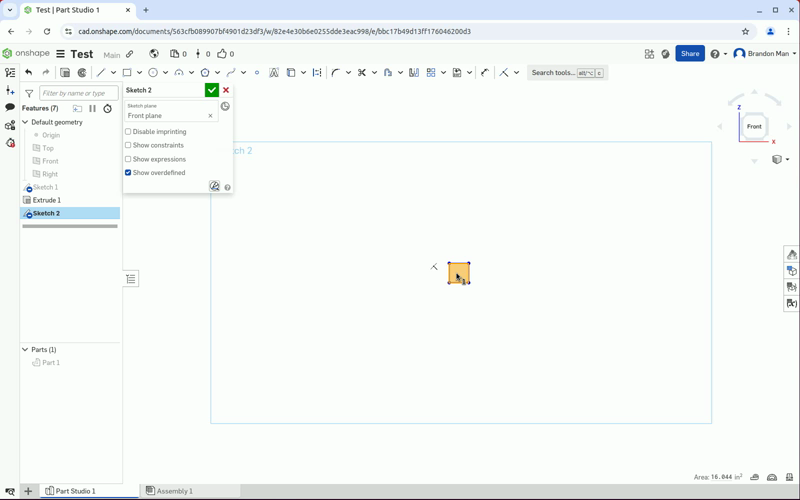
mouse_move(73, 352)
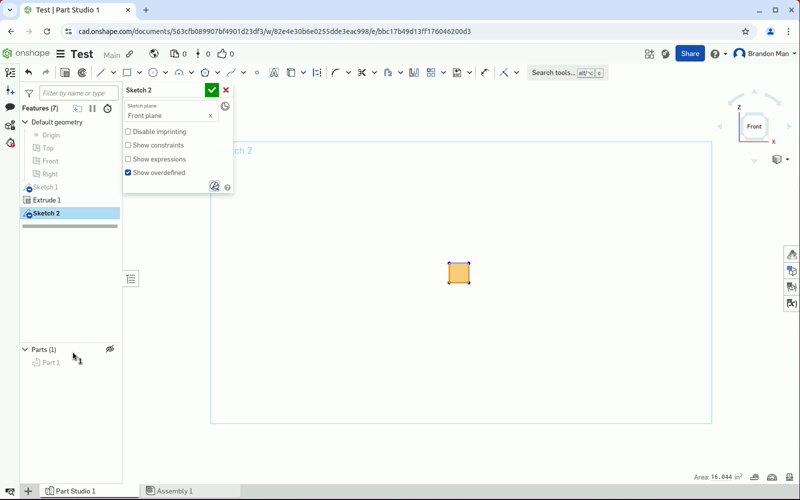
key(shift+y)
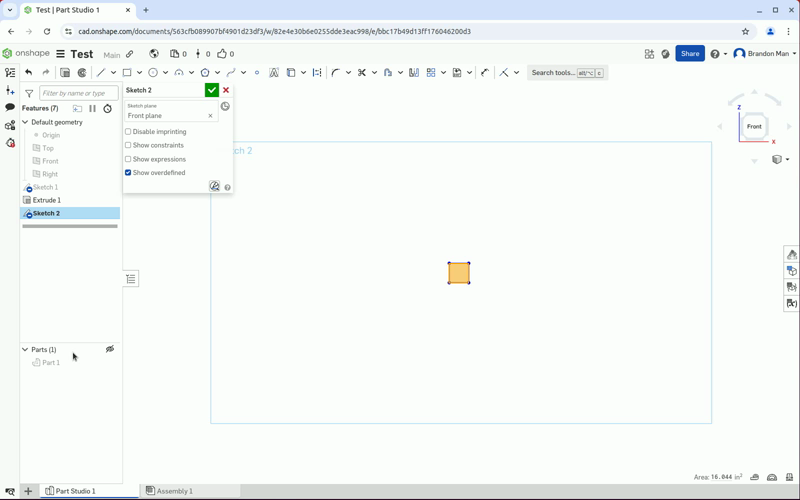
key(shift+e)
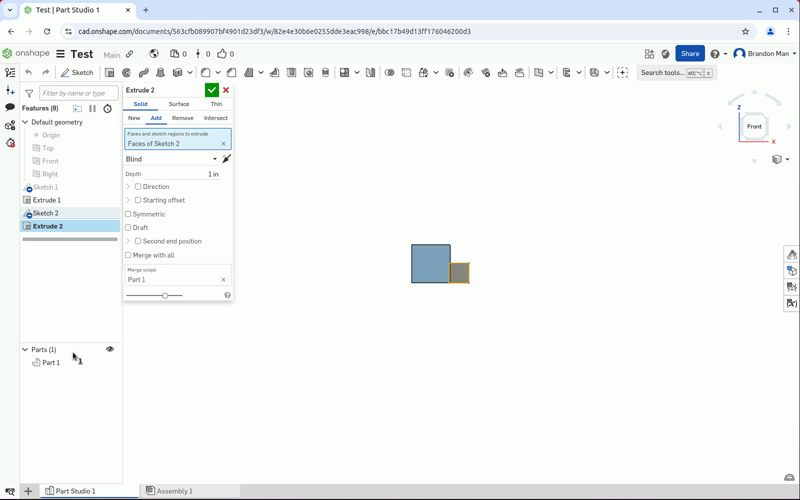
mouse_move(143, 106)
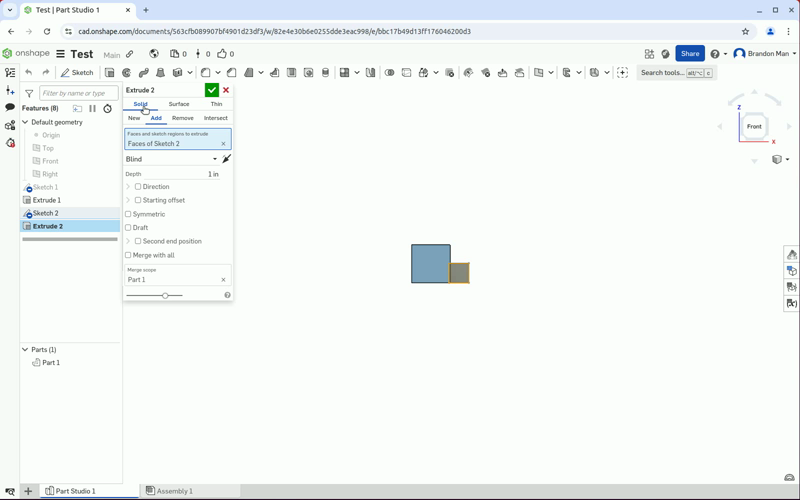
click(143, 106)
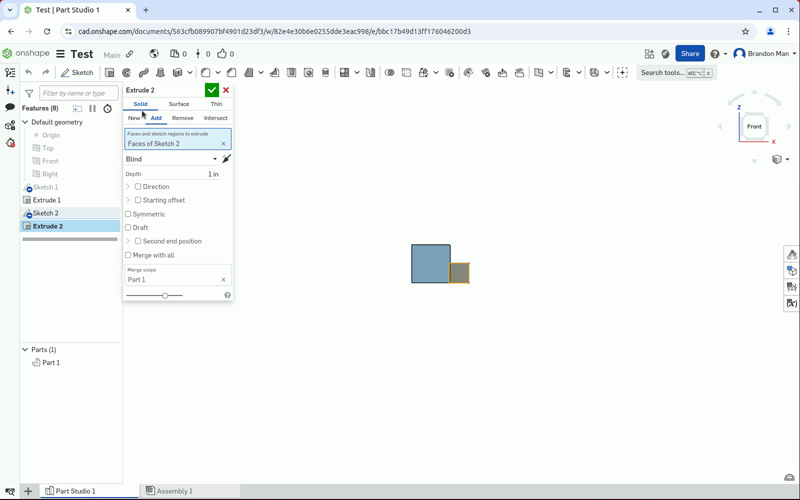
mouse_move(137, 120)
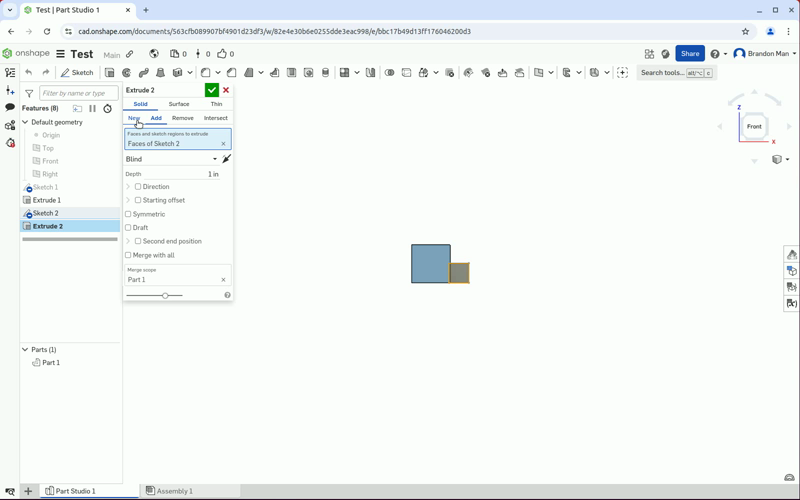
click(137, 120)
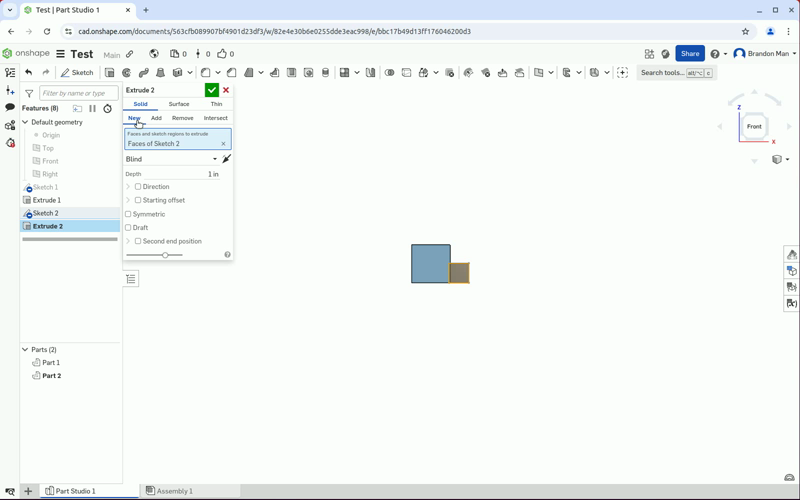
key(tab, 4)
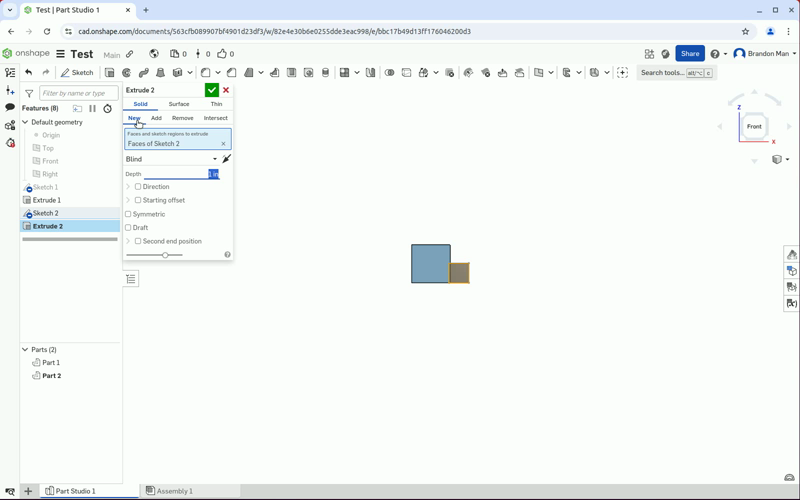
text(23.108)
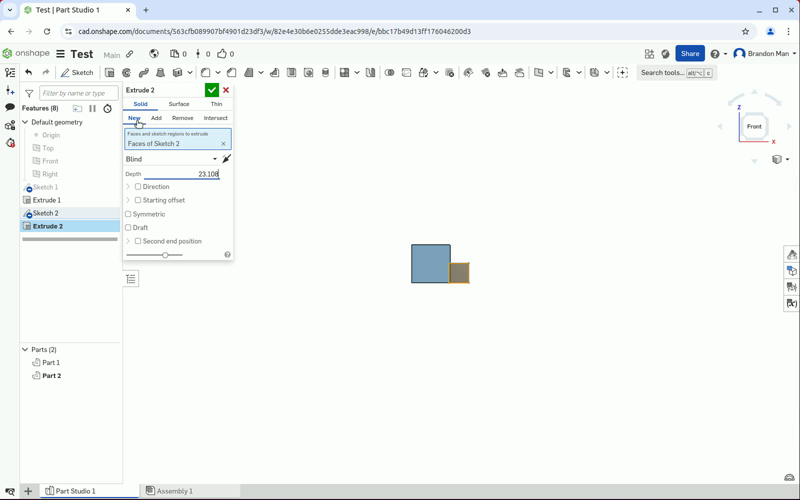
key(enter)
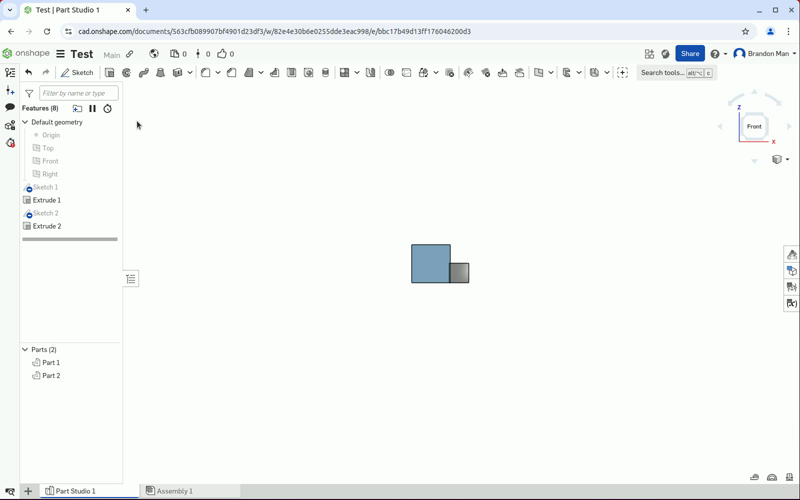
key(shift+h)
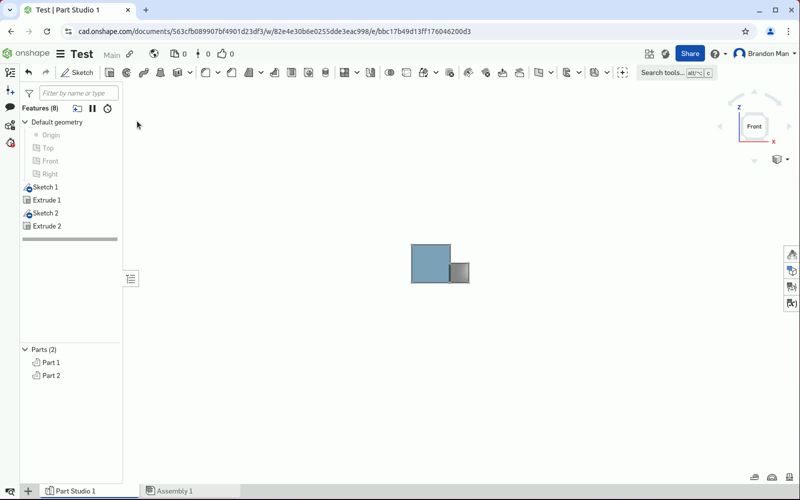
key(shift+h)
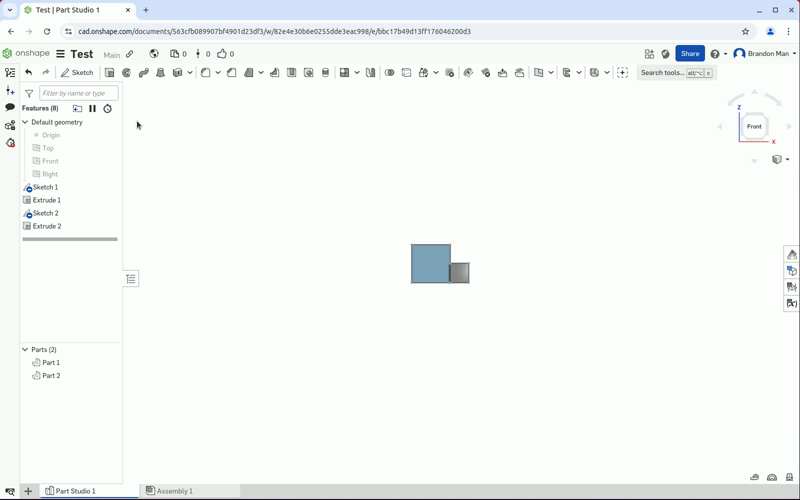
key(shift+7)
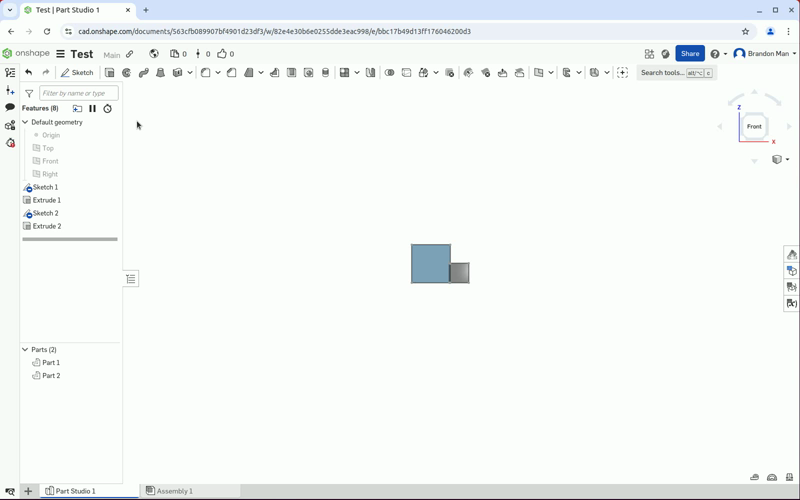
key(left, 2)
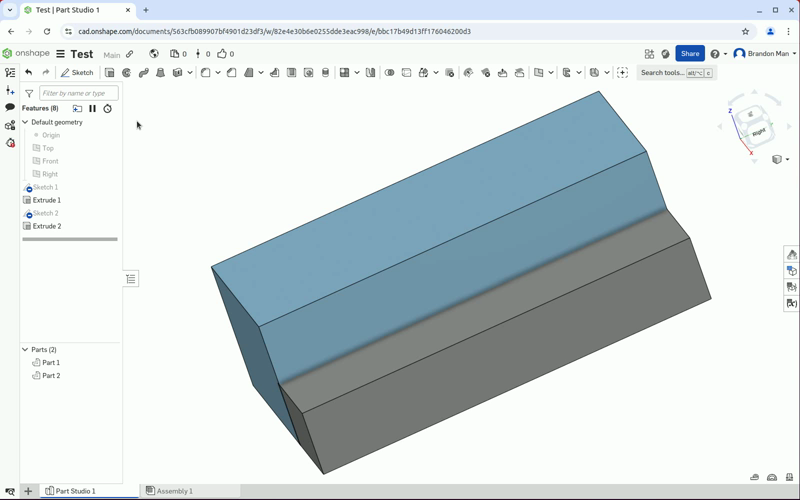
key(down, 2)
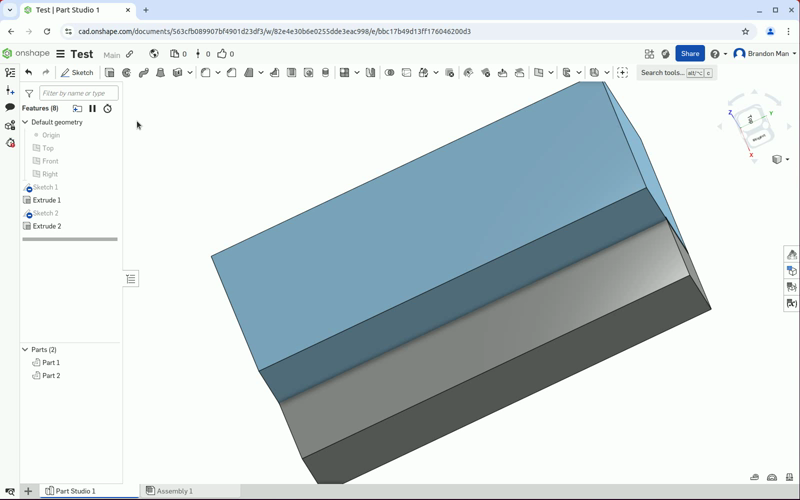
key(up, 2)
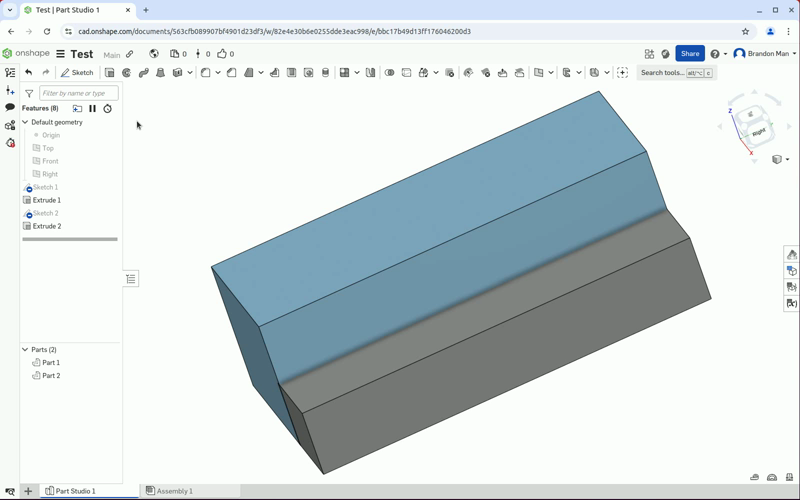
key(right, 2)
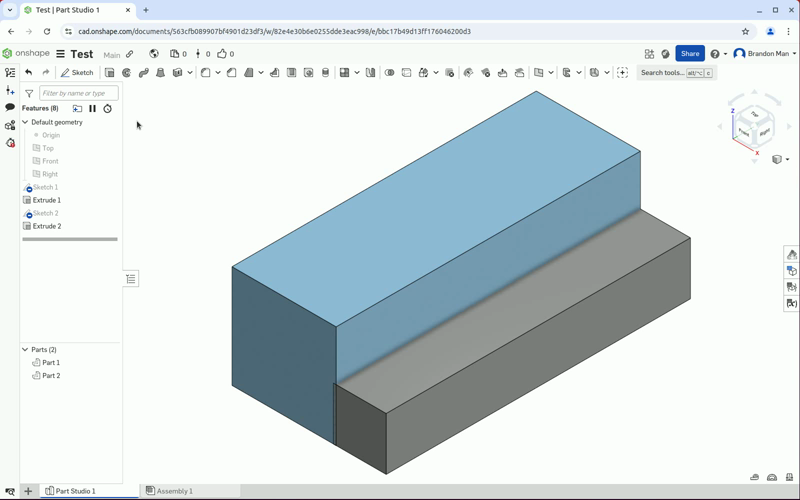
mouse_move(73, 189)
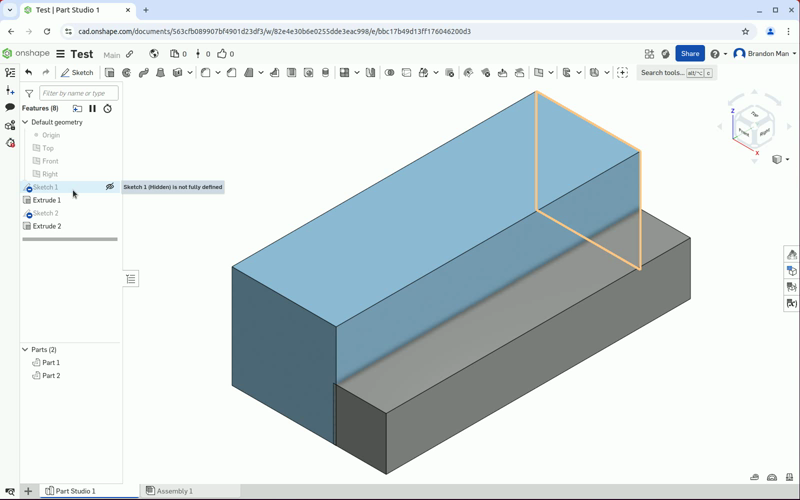
click(73, 189)